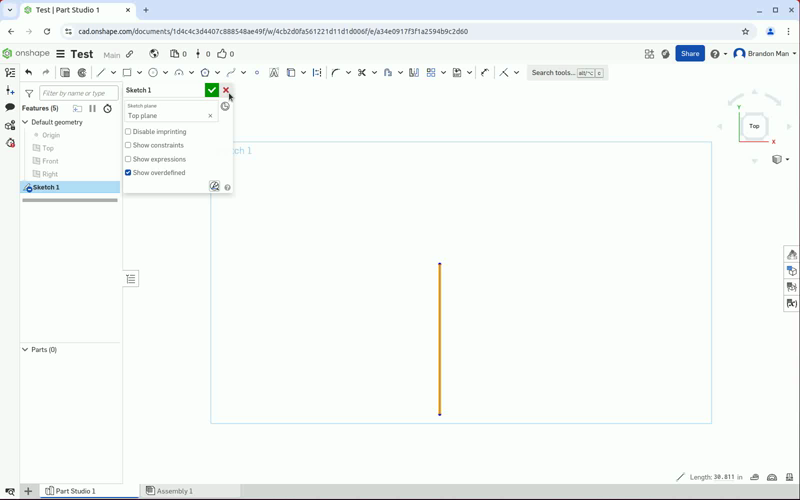
key(shift+h)
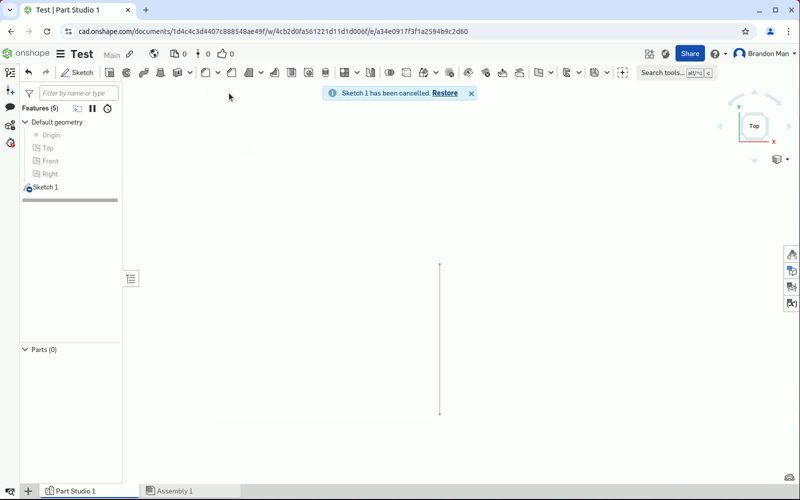
key(shift+s)
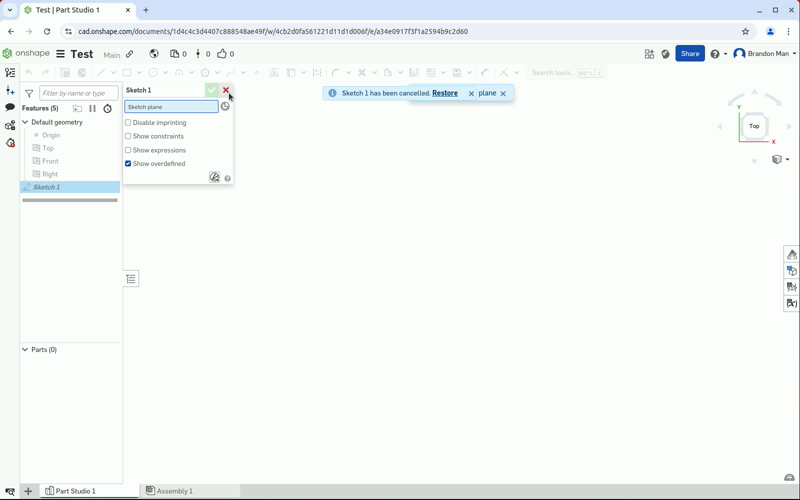
mouse_move(73, 150)
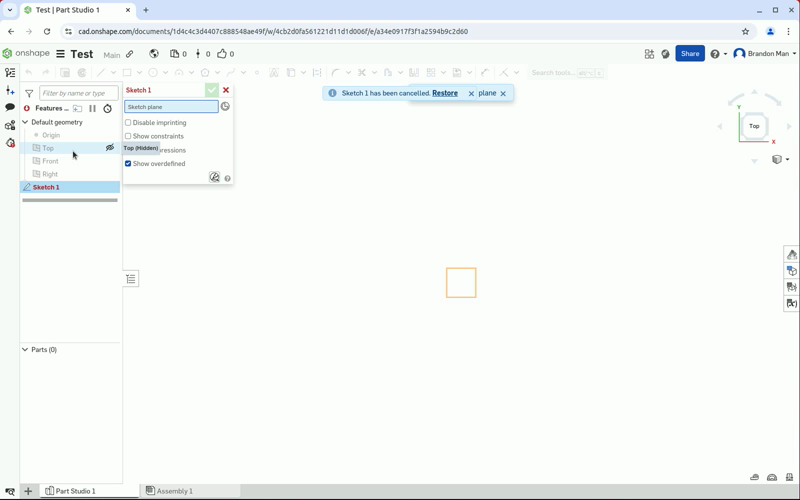
click(73, 150)
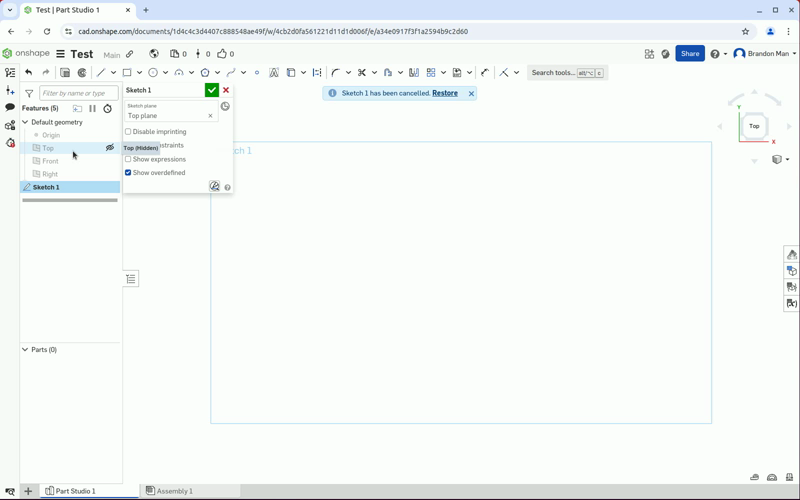
mouse_move(73, 352)
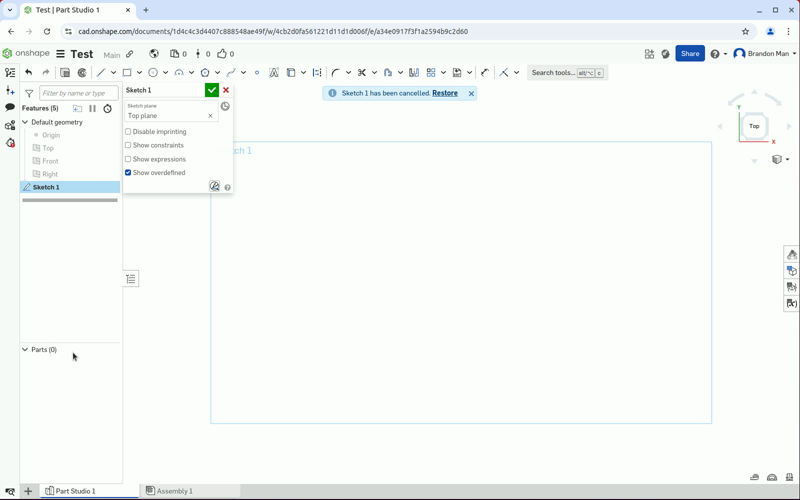
key(y)
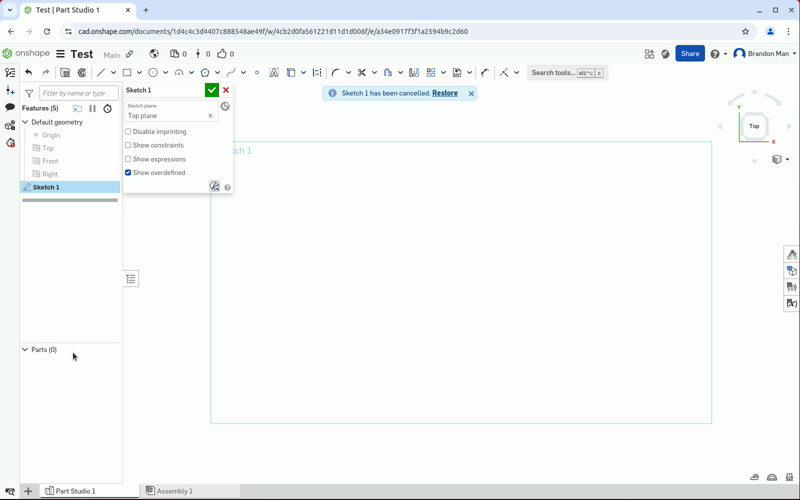
key(c)
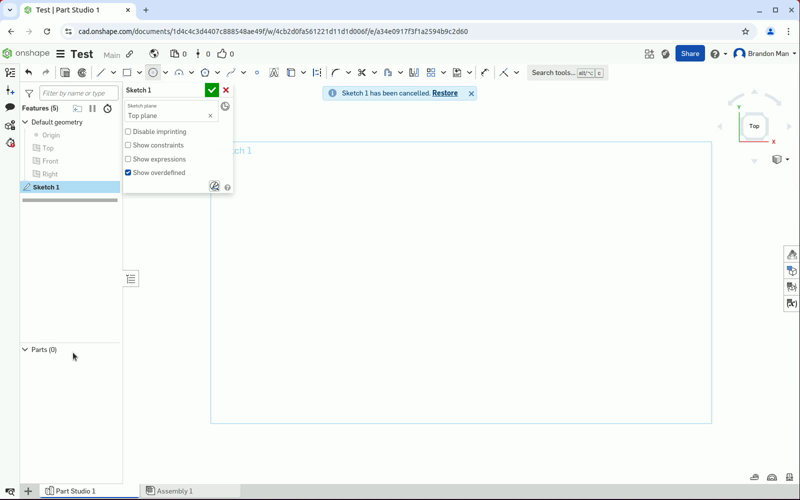
key_down(shift)
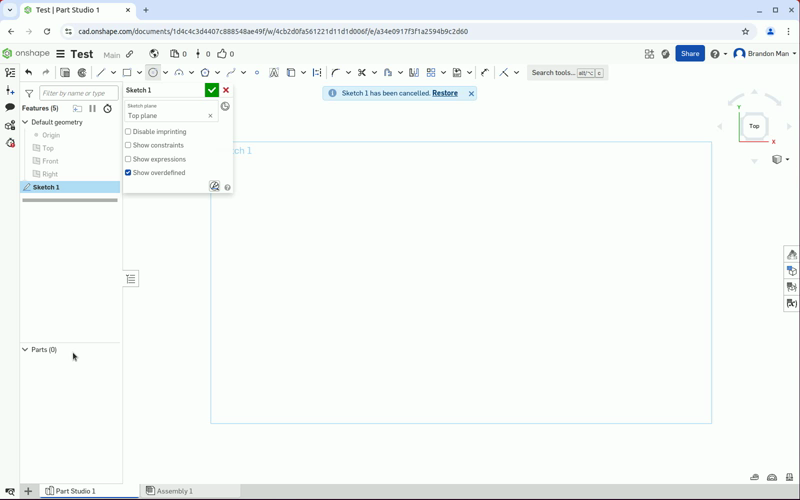
mouse_move(461, 282)
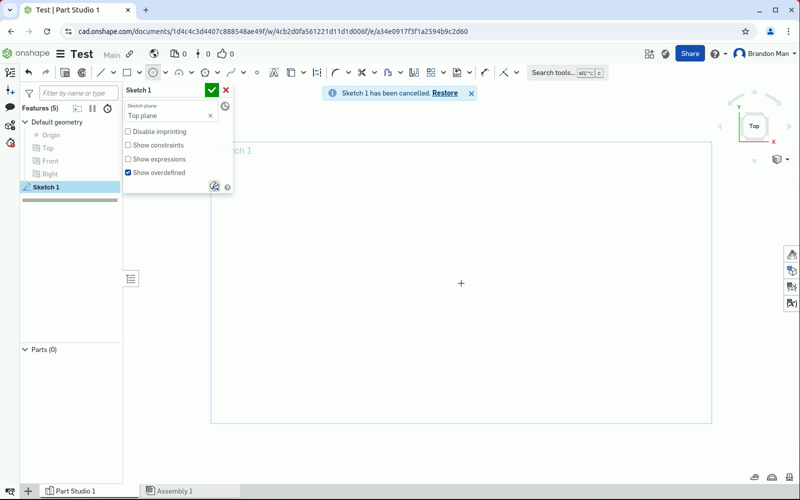
click(461, 282)
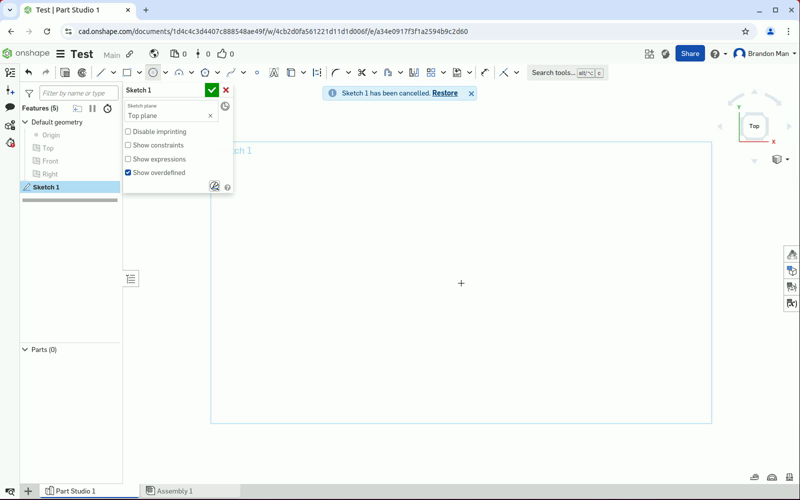
key_up(shift)
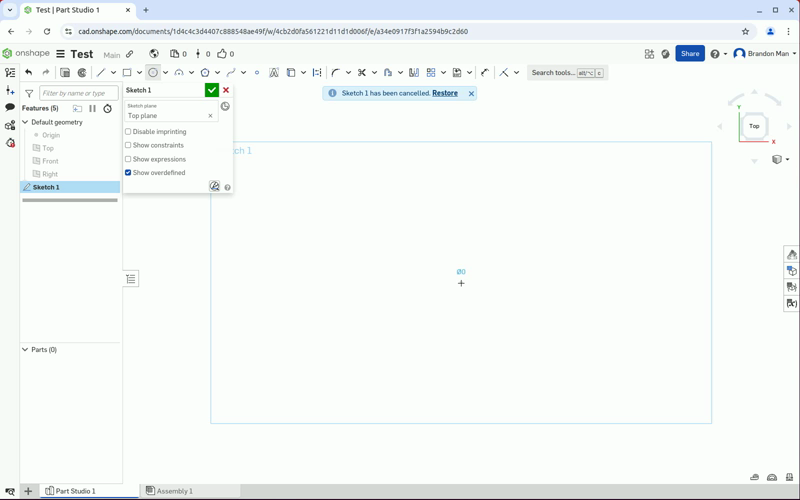
mouse_move(489, 282)
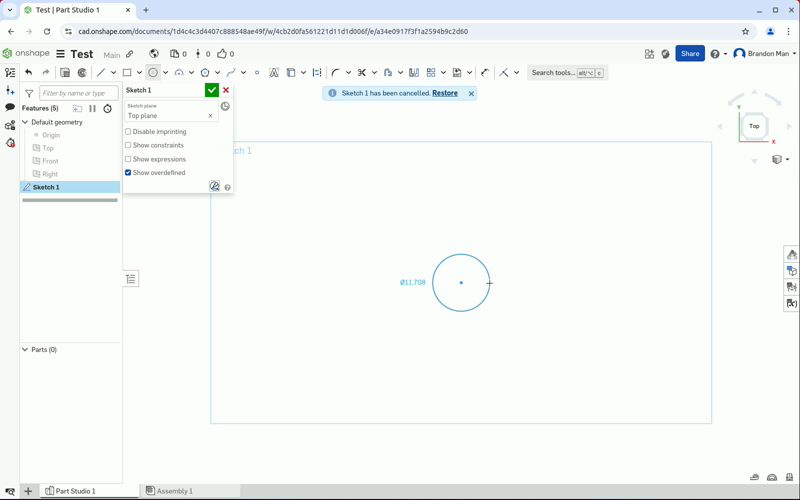
click(489, 282)
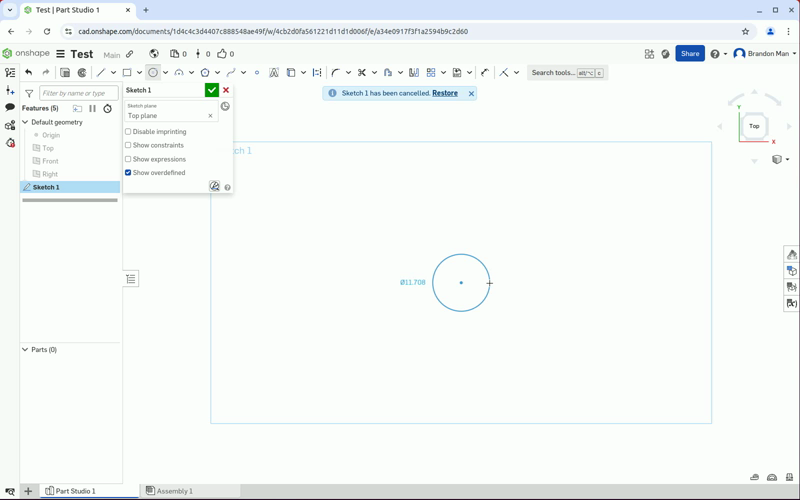
key(esc)
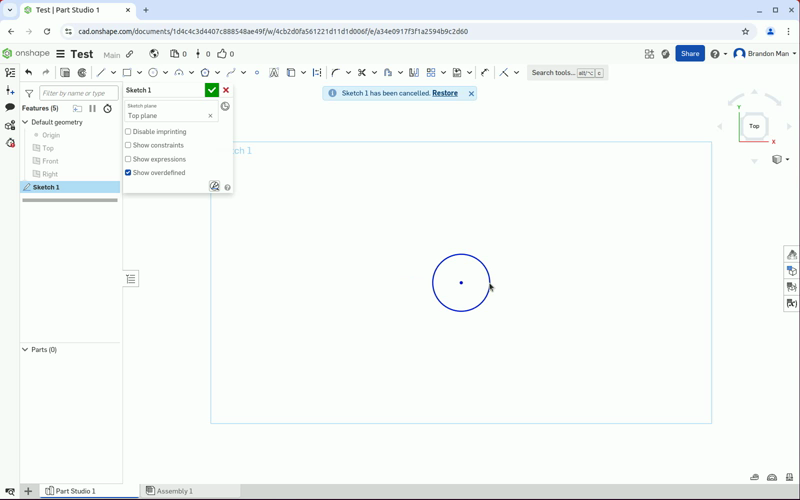
key(c)
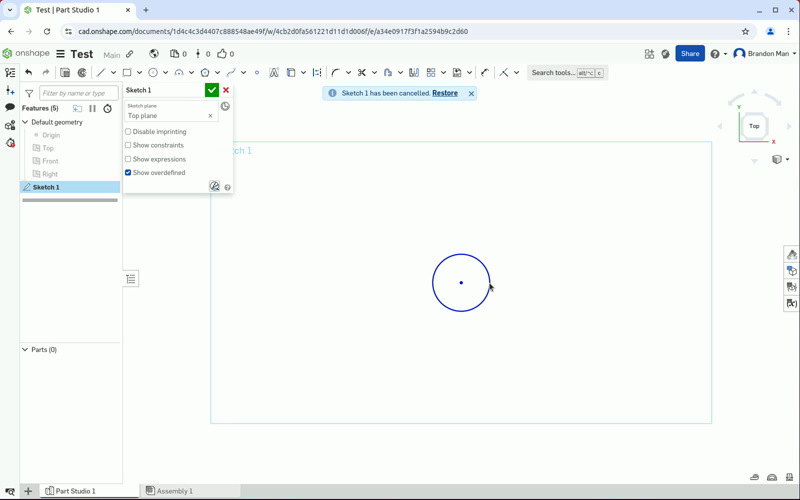
key_down(shift)
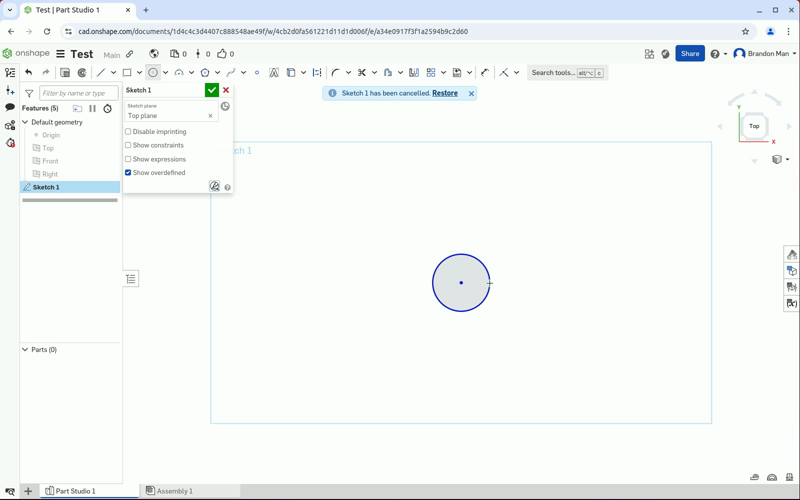
mouse_move(461, 282)
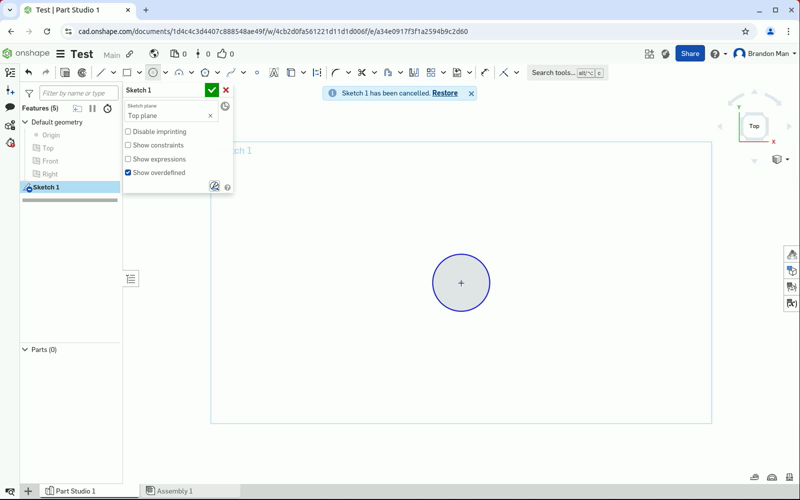
click(461, 282)
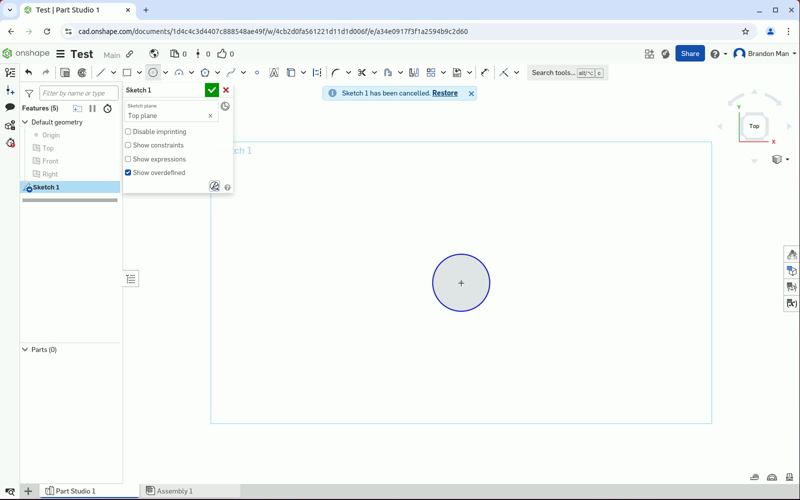
key_up(shift)
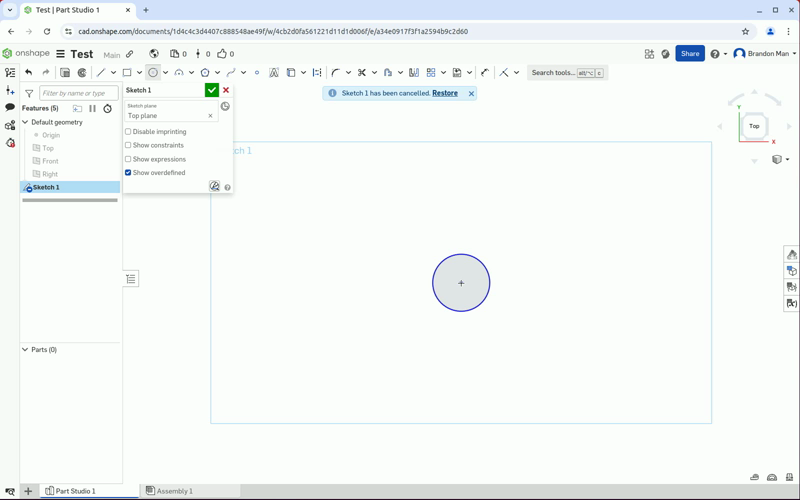
mouse_move(470, 282)
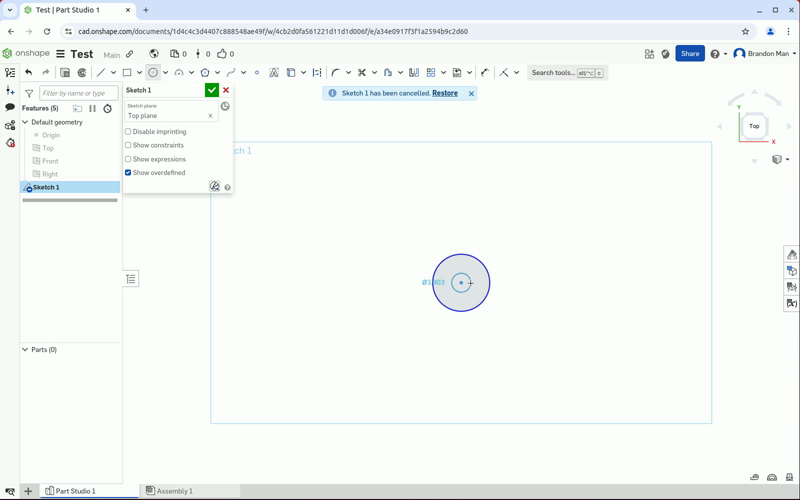
click(470, 282)
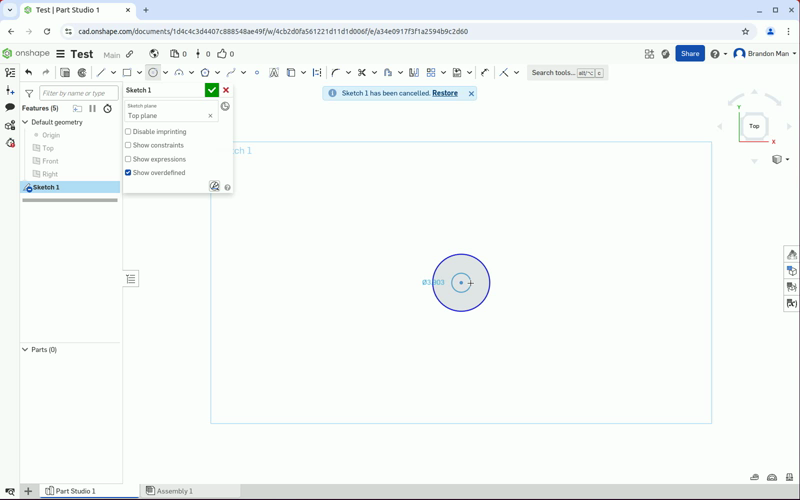
key(esc)
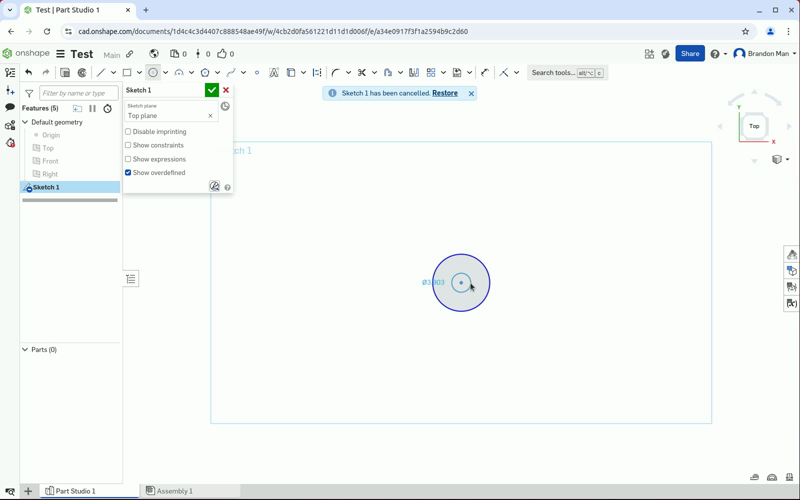
mouse_move(481, 292)
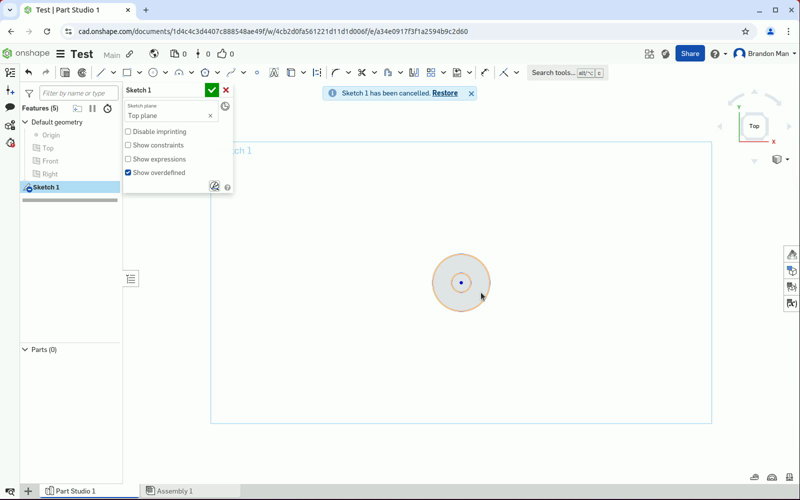
click(481, 292)
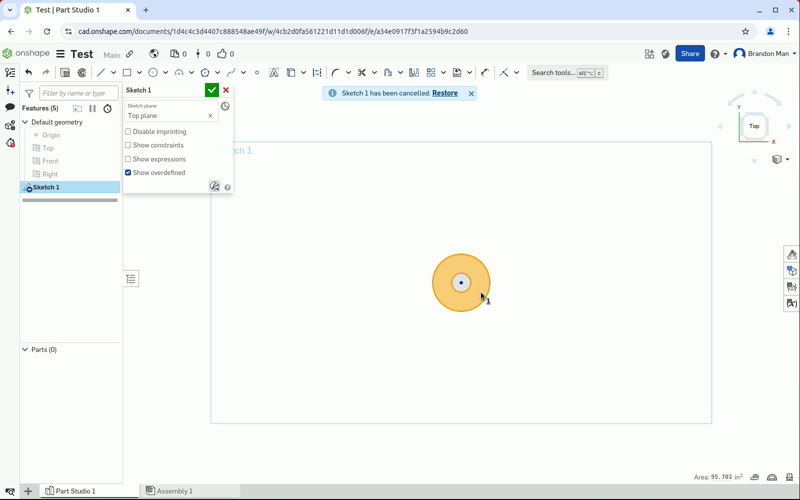
mouse_move(73, 352)
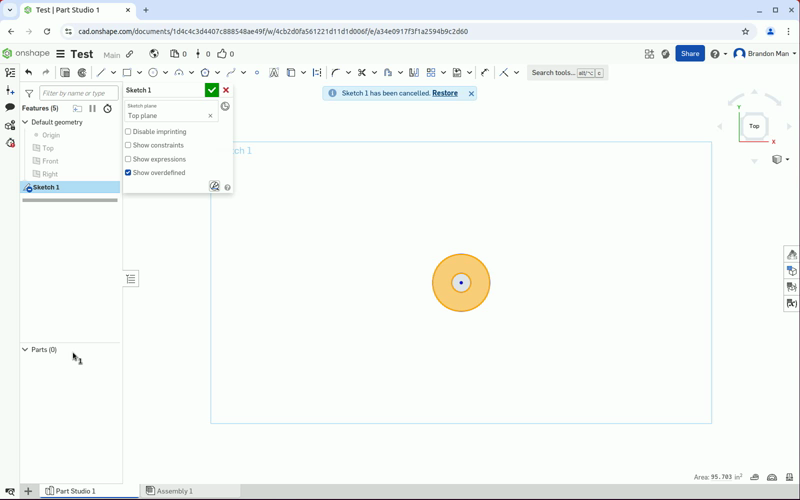
key(shift+y)
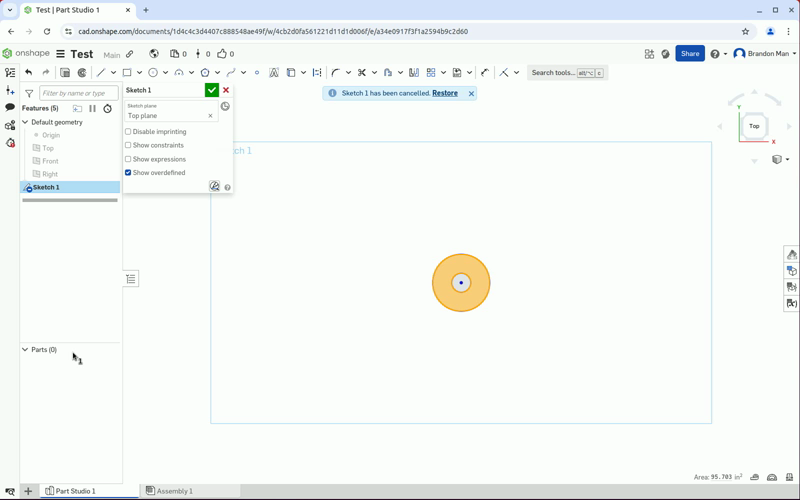
key(shift+e)
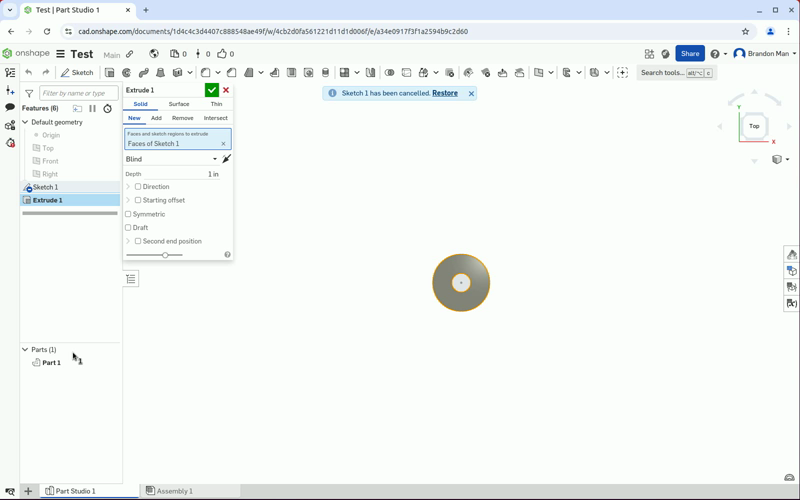
mouse_move(143, 106)
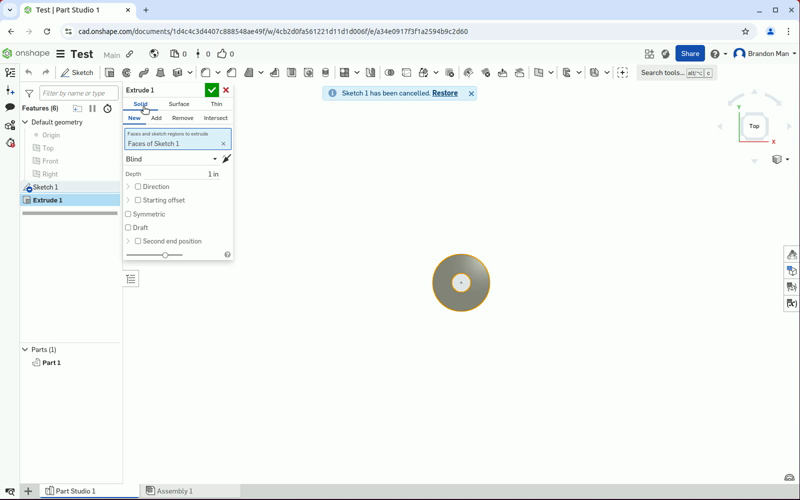
click(143, 106)
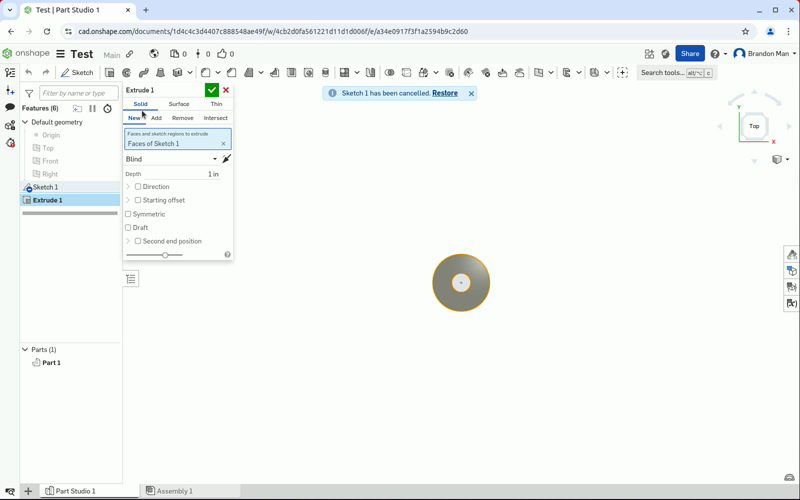
mouse_move(137, 120)
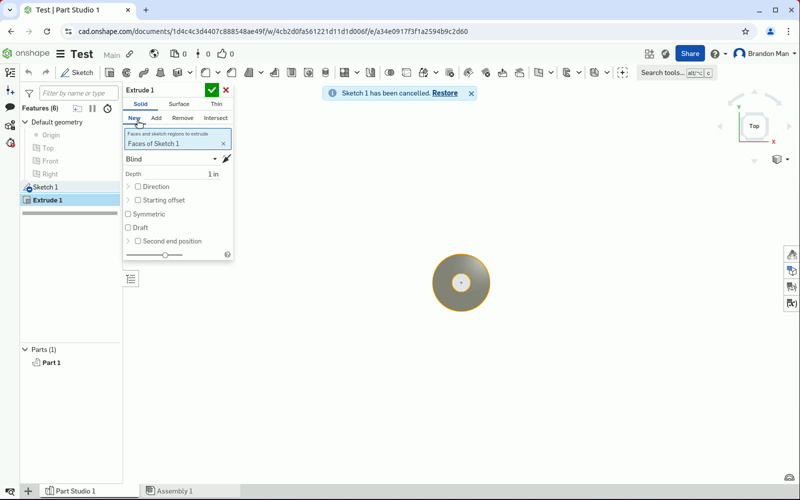
click(137, 120)
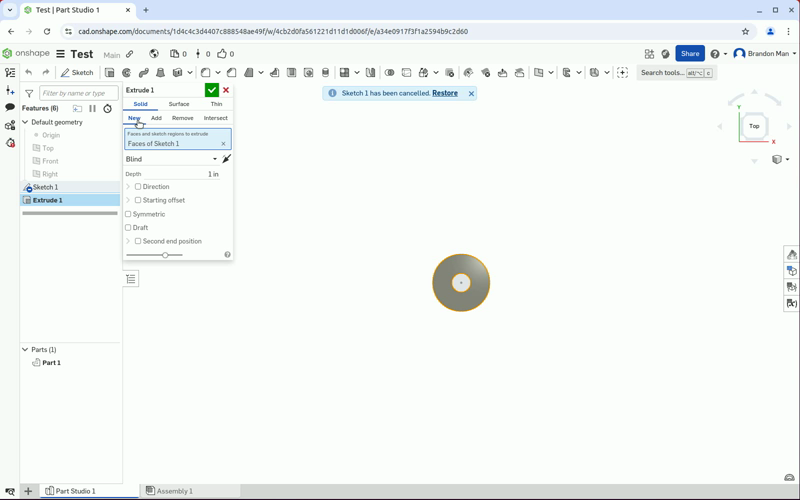
key(tab, 4)
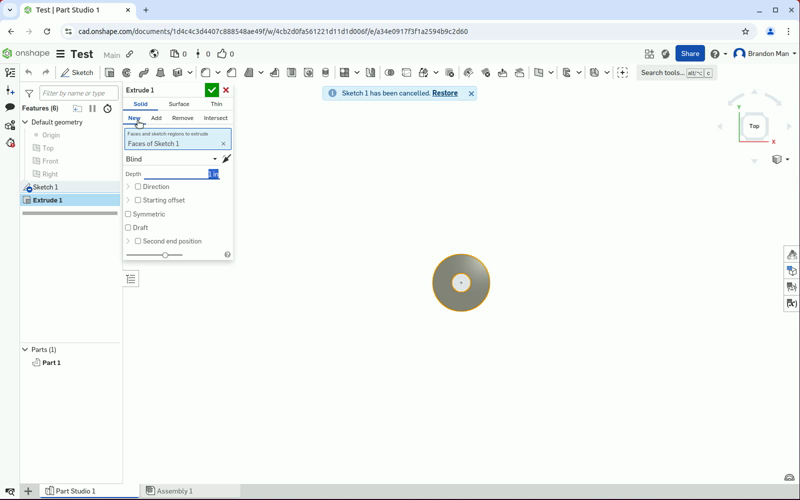
text(7.703)
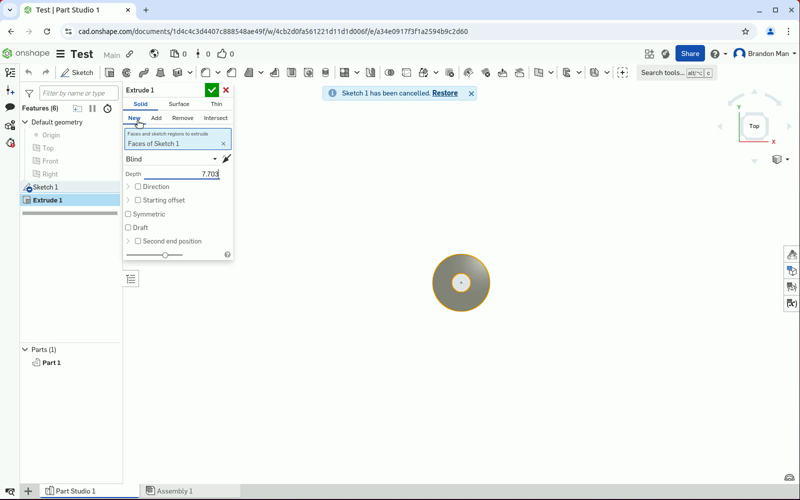
key(enter)
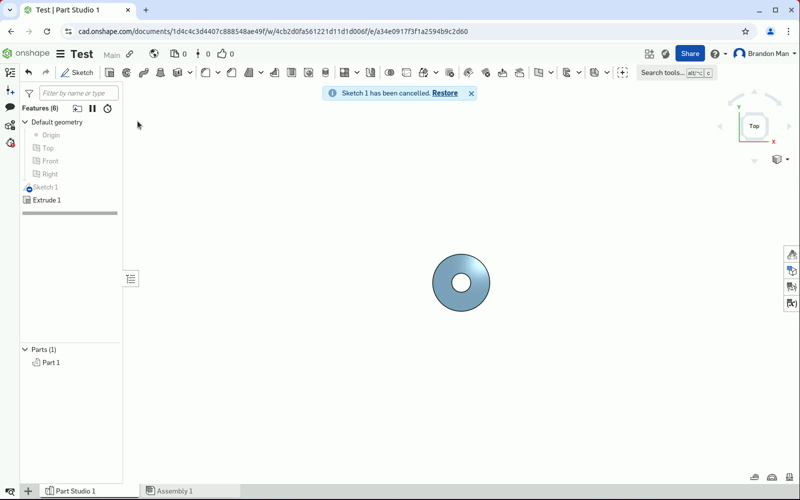
key(shift+h)
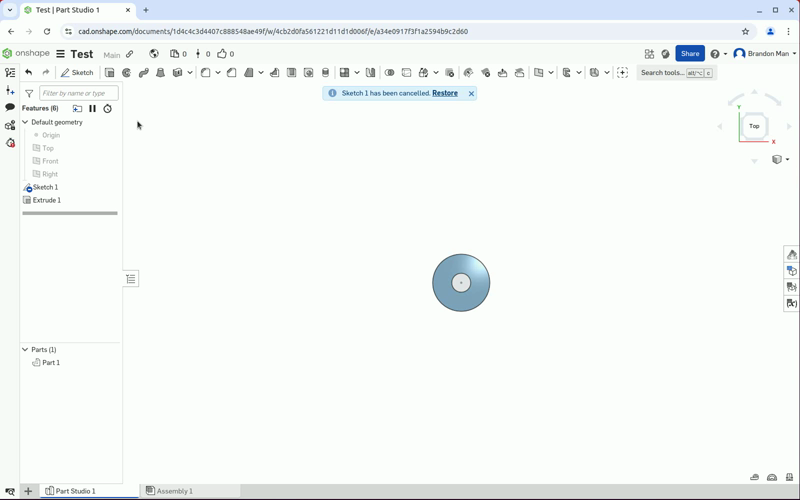
key(shift+h)
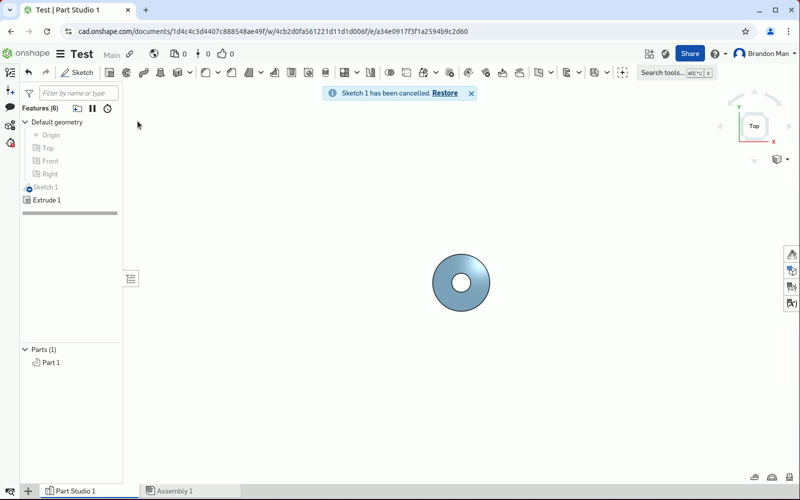
mouse_move(73, 189)
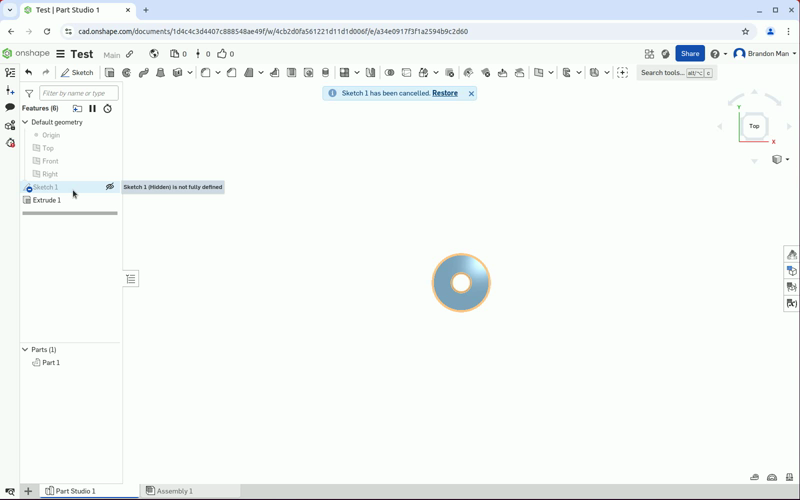
click(73, 189)
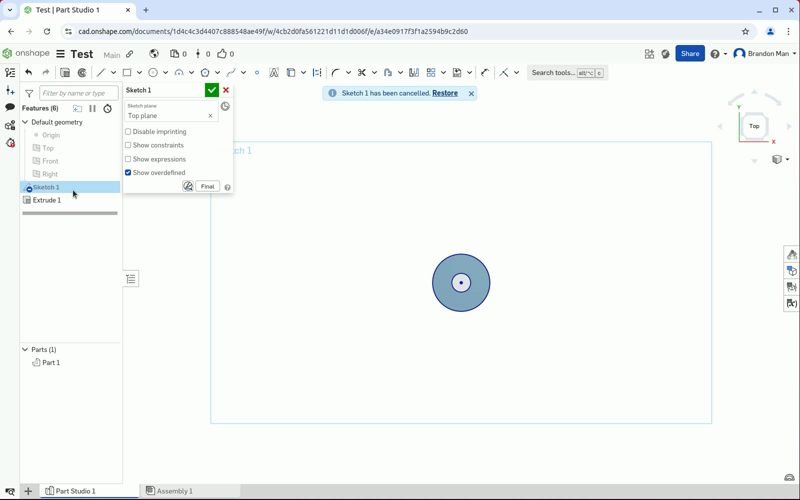
mouse_move(229, 92)
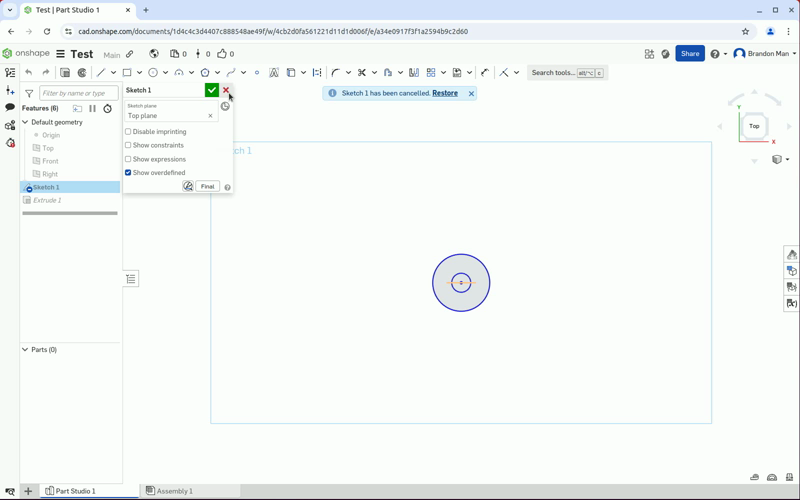
click(229, 92)
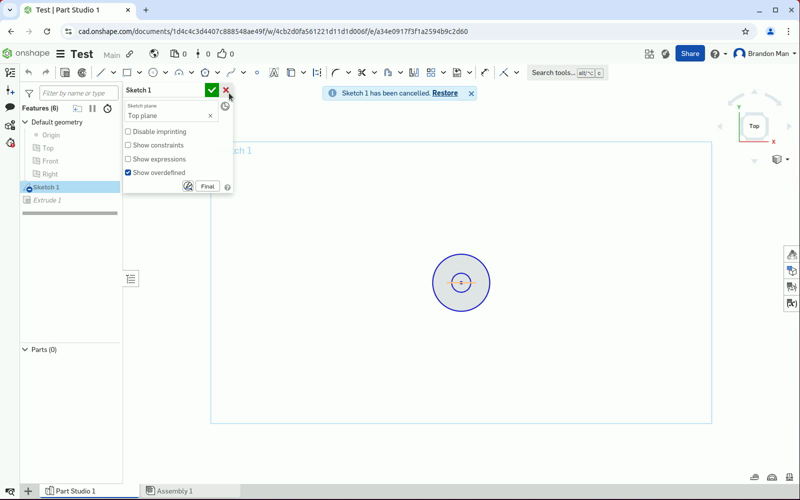
key(shift+s)
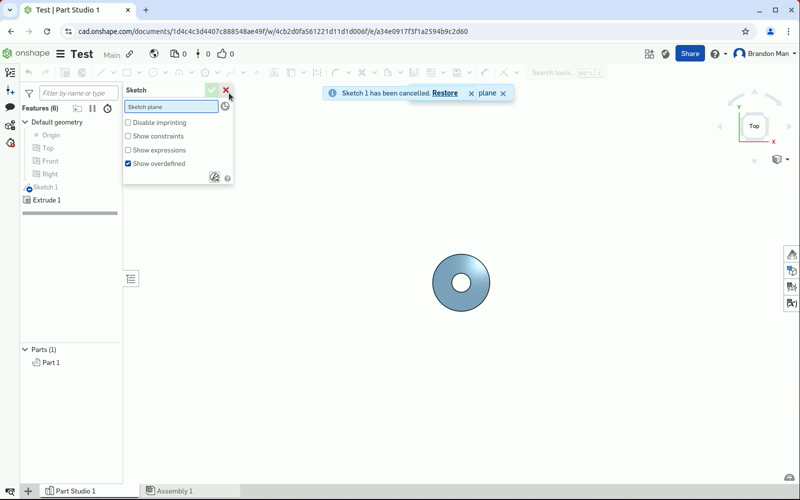
mouse_move(73, 150)
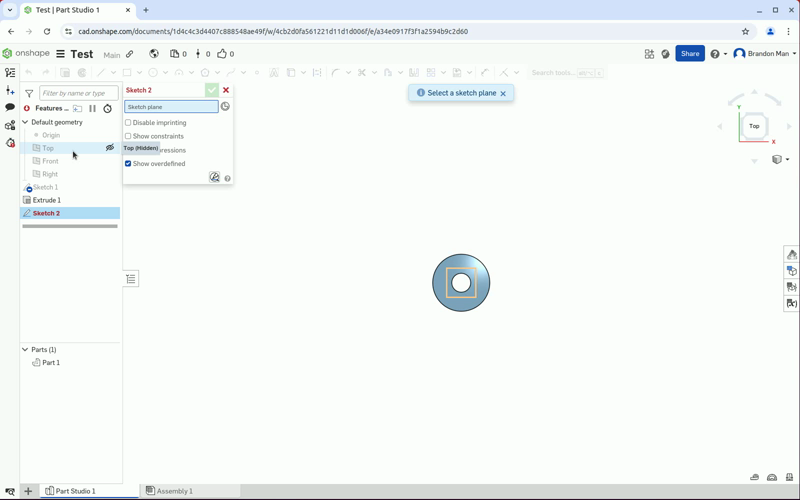
click(73, 150)
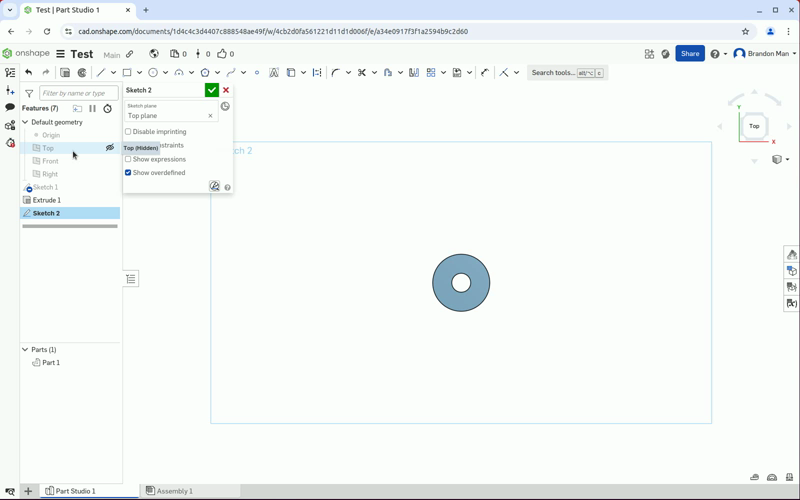
mouse_move(73, 352)
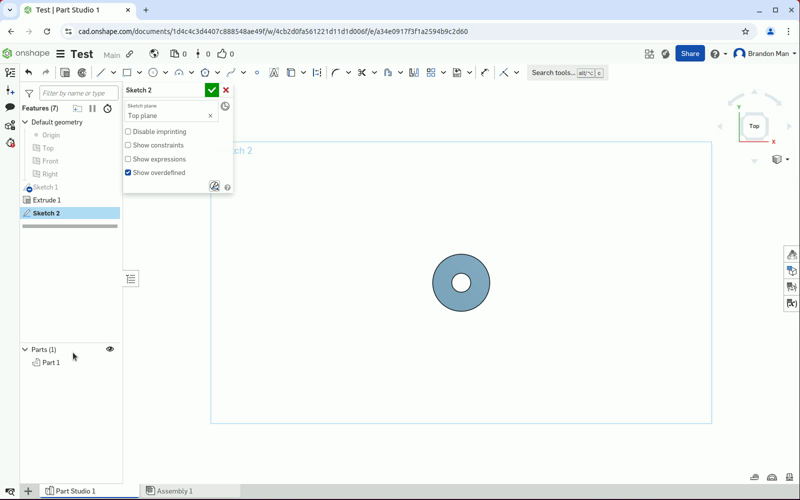
key(y)
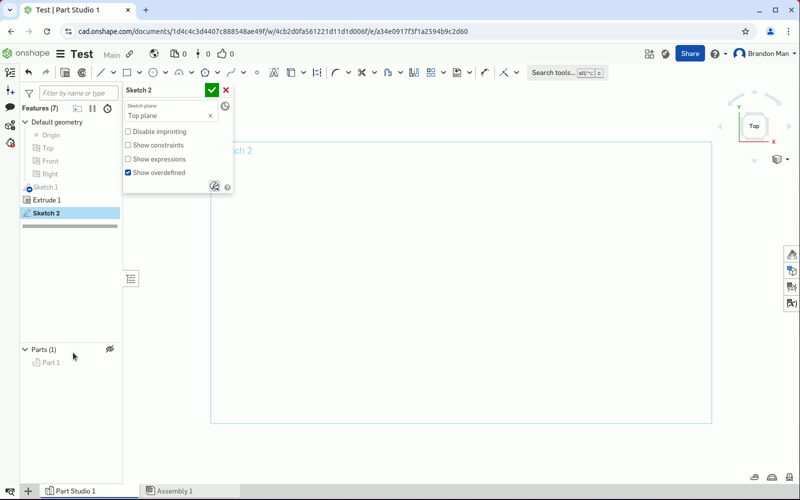
key(l)
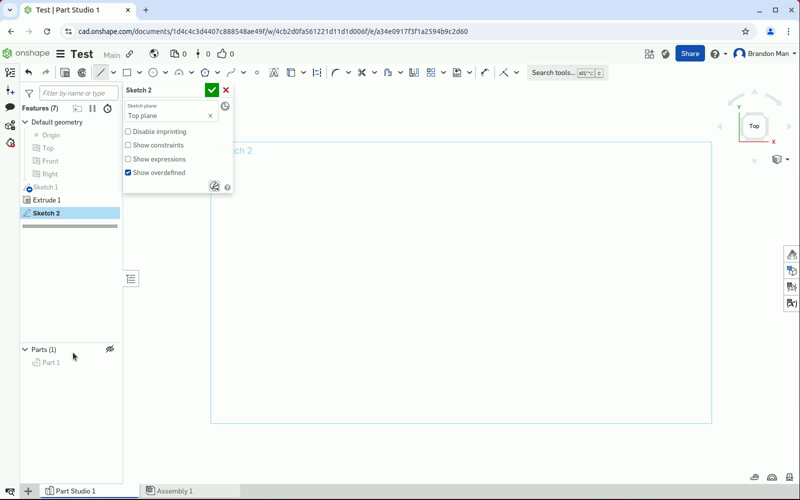
key_down(shift)
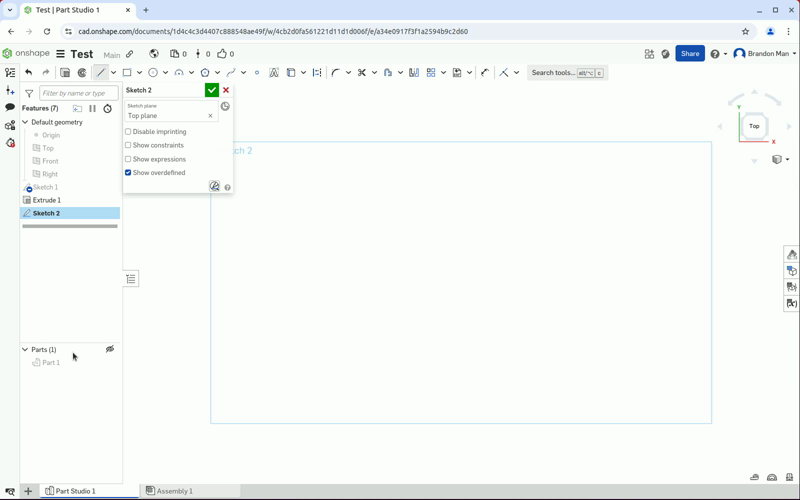
mouse_move(463, 311)
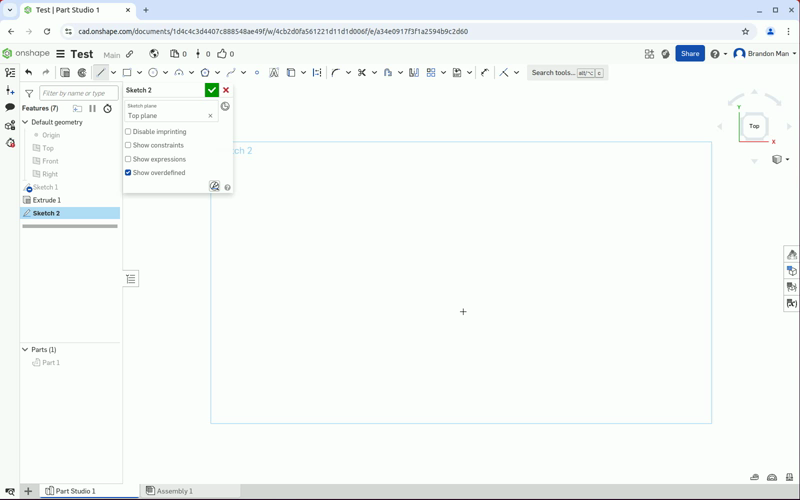
click(463, 311)
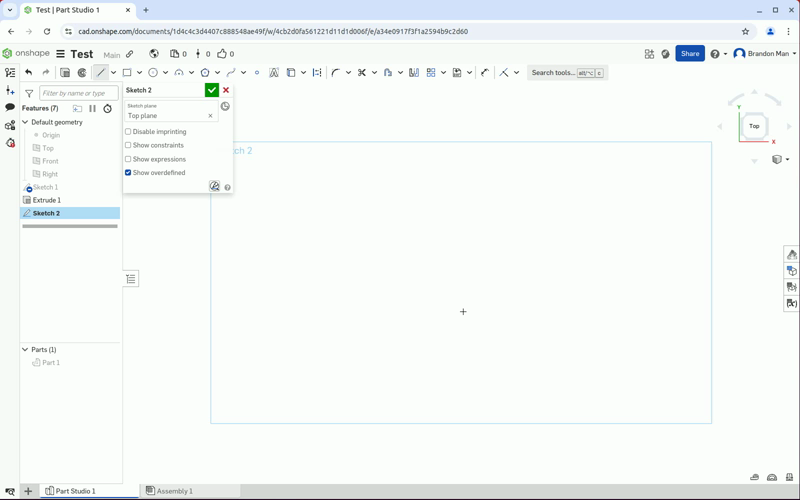
key_up(shift)
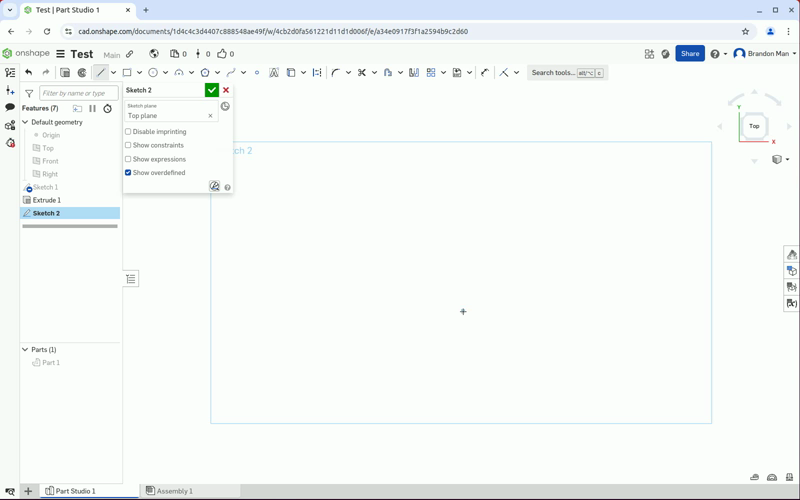
key_down(shift)
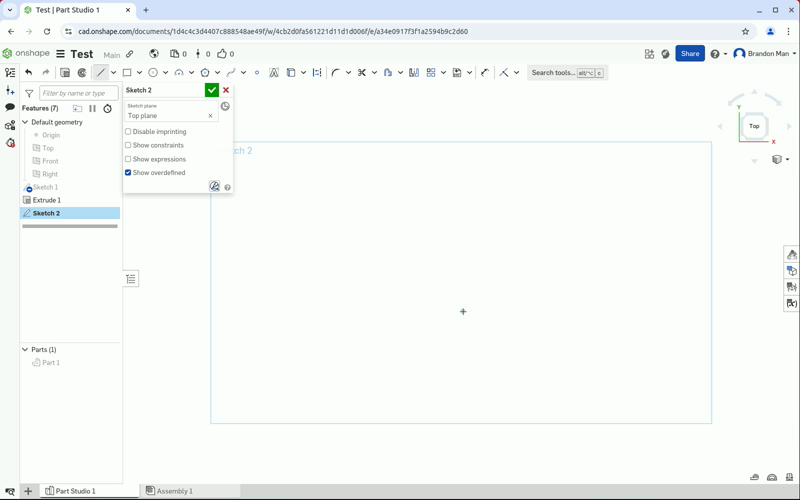
mouse_move(555, 301)
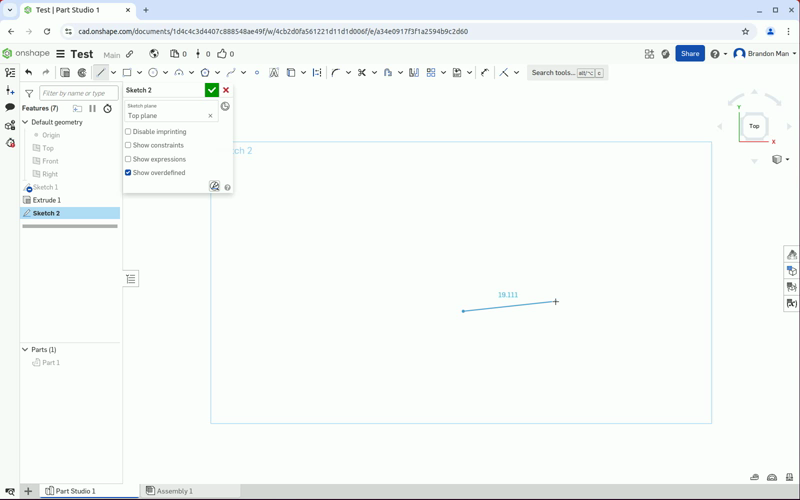
click(555, 301)
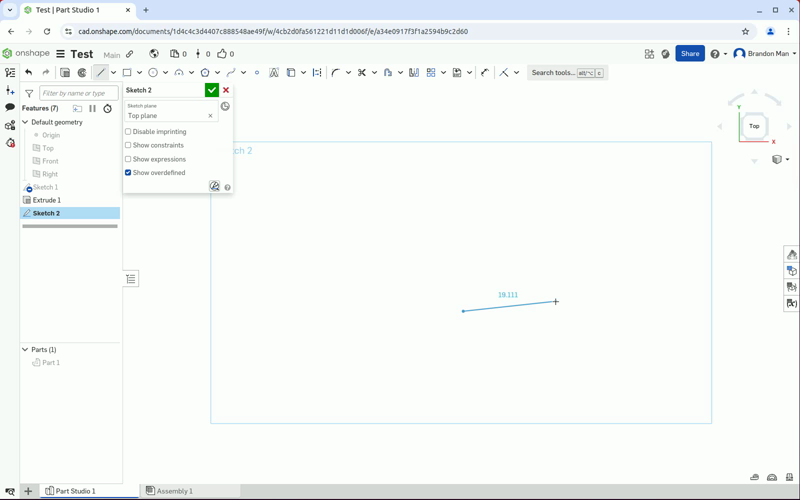
key_up(shift)
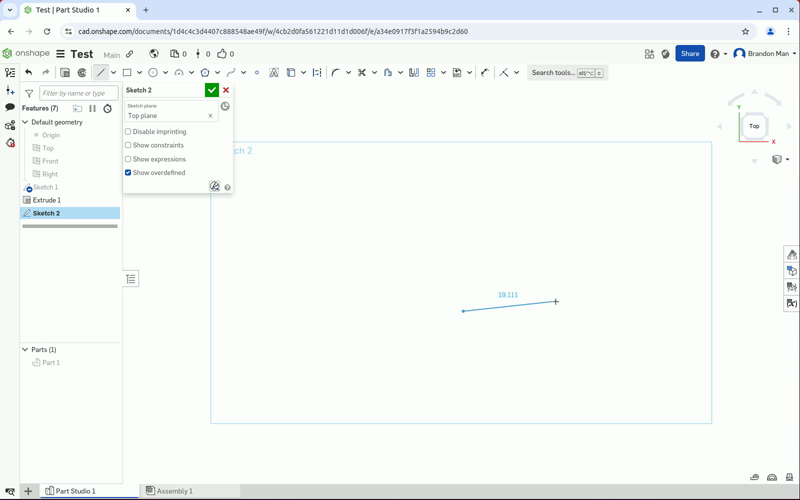
key(esc)
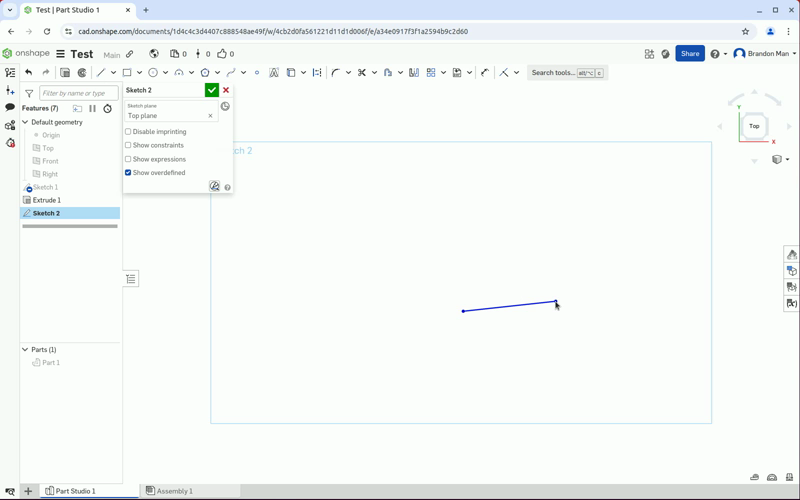
key(a)
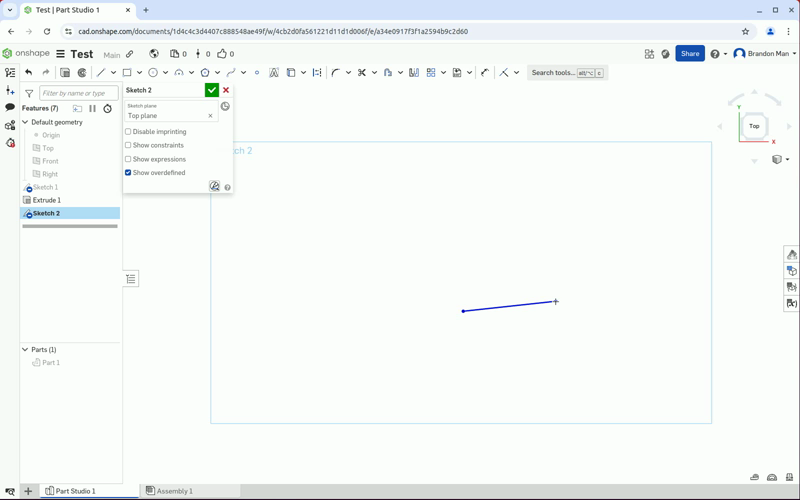
mouse_move(555, 301)
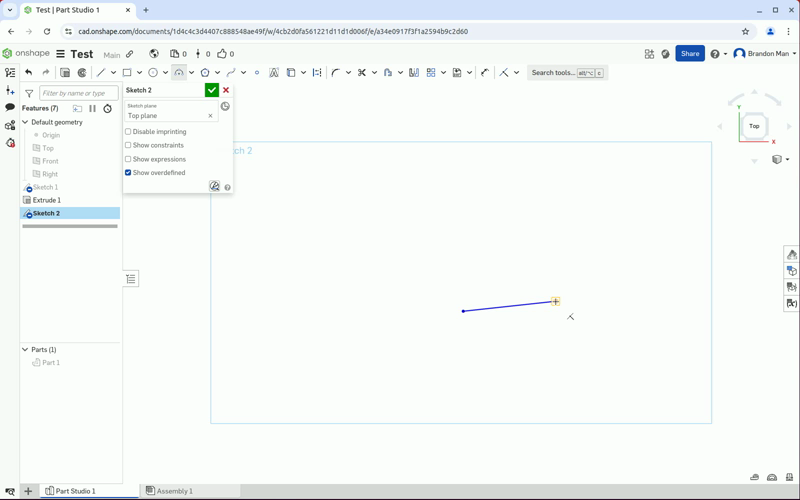
click(555, 301)
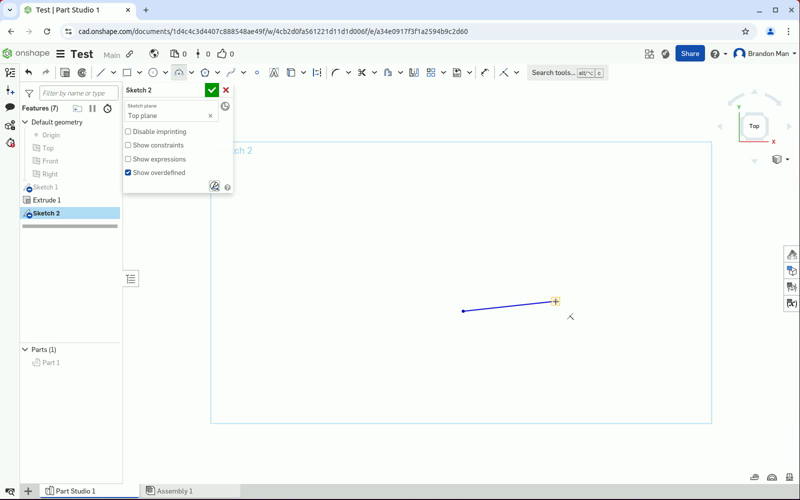
key_down(shift)
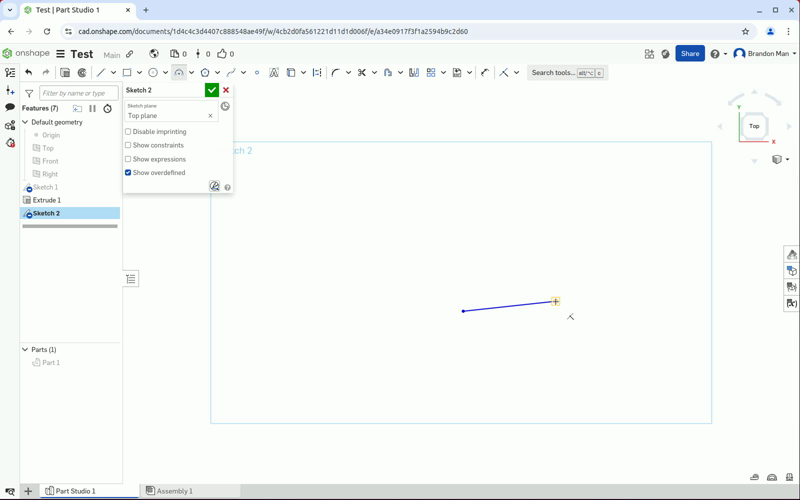
mouse_move(555, 264)
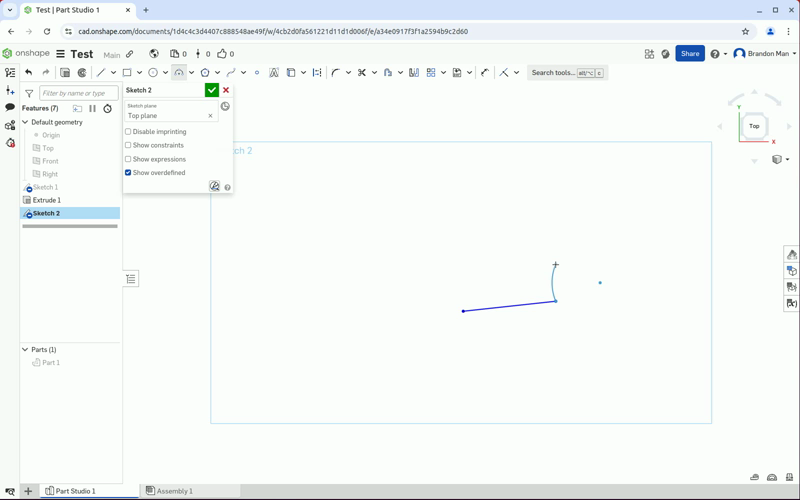
click(555, 264)
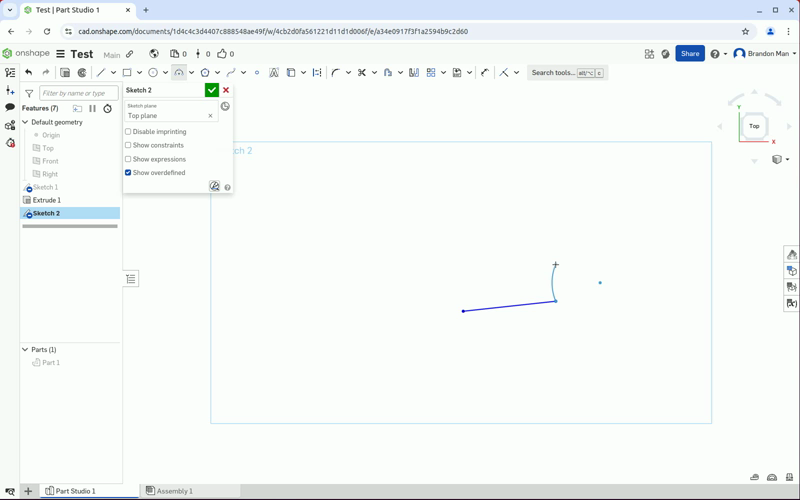
mouse_move(535, 282)
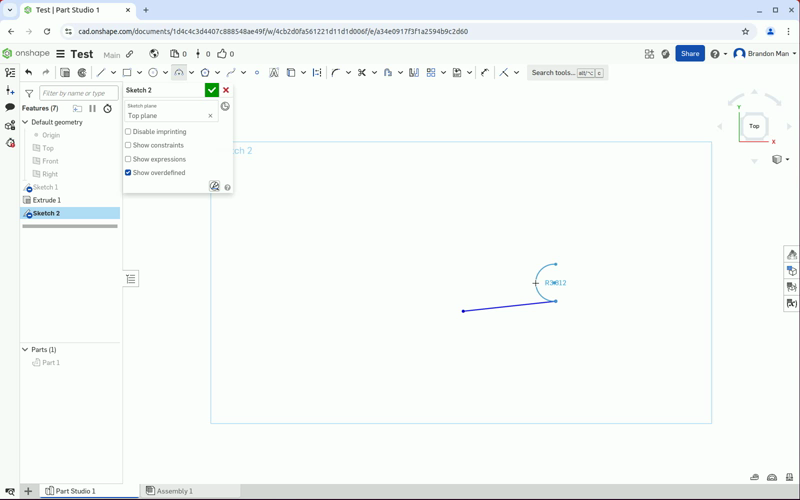
click(535, 282)
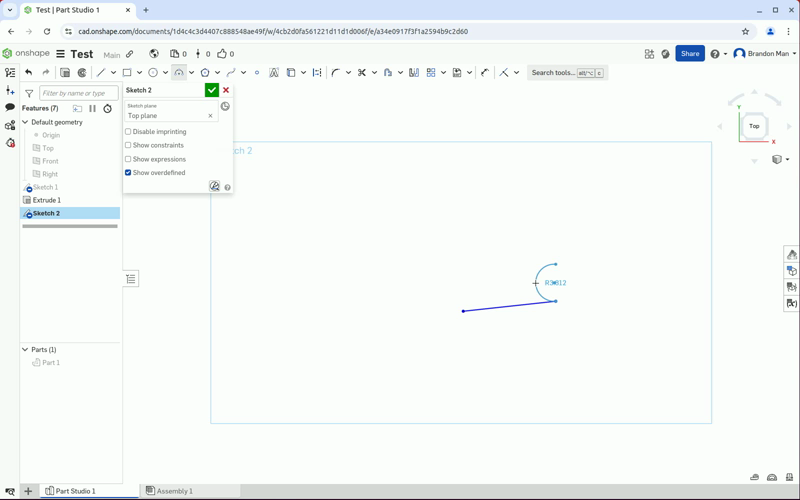
key_up(shift)
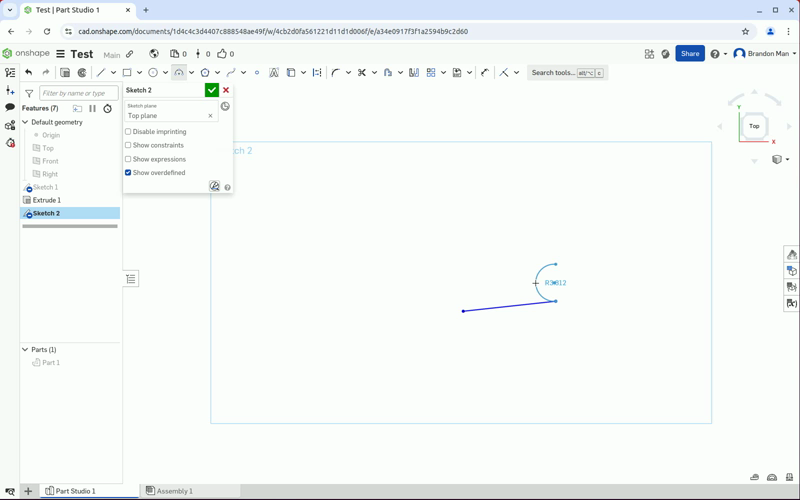
key(esc)
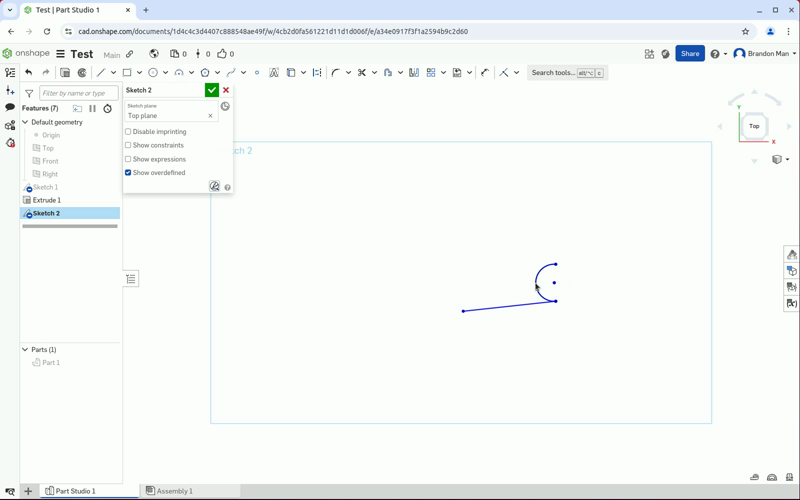
key(l)
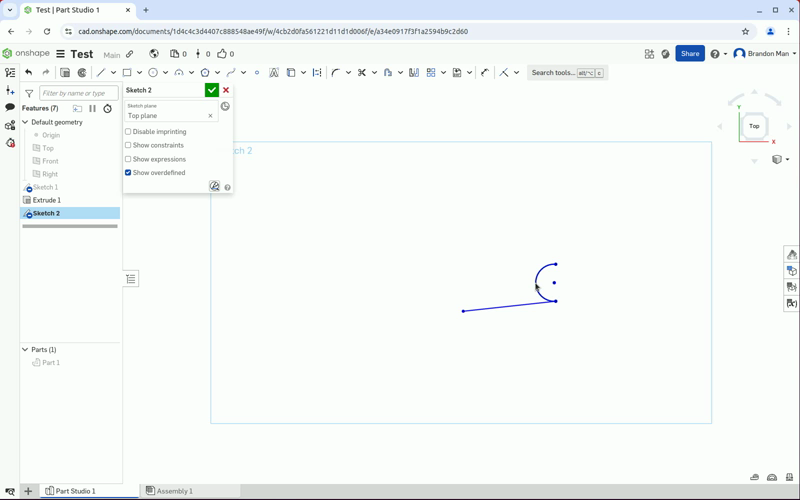
mouse_move(555, 264)
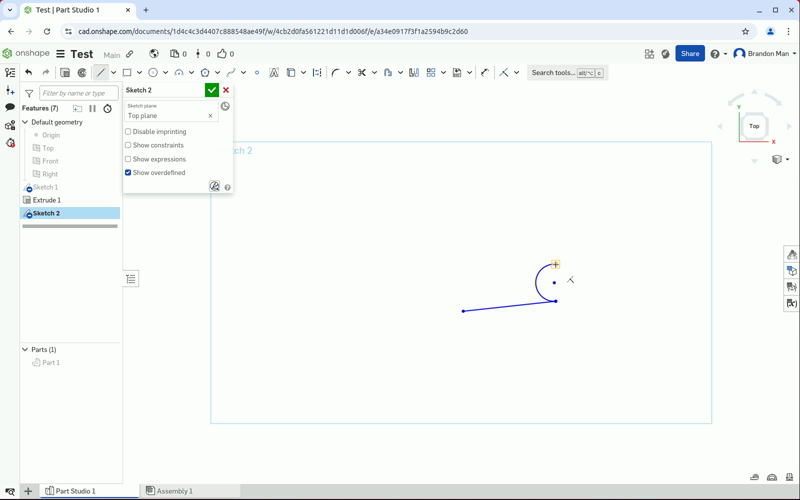
click(555, 264)
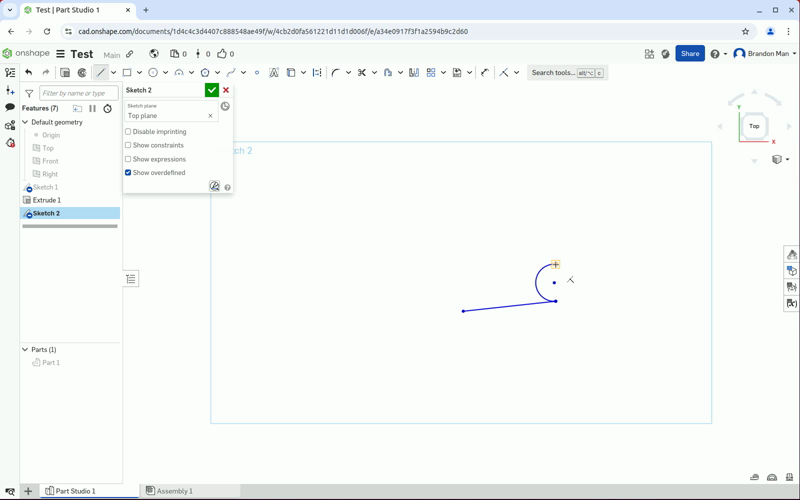
key_down(shift)
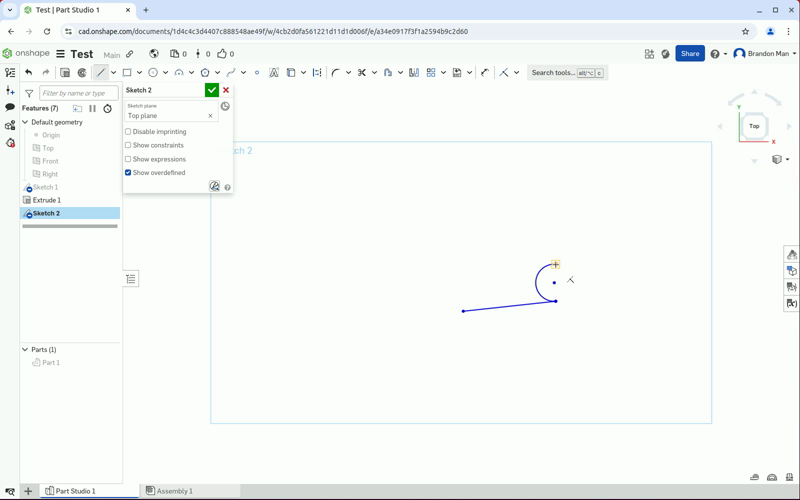
mouse_move(463, 255)
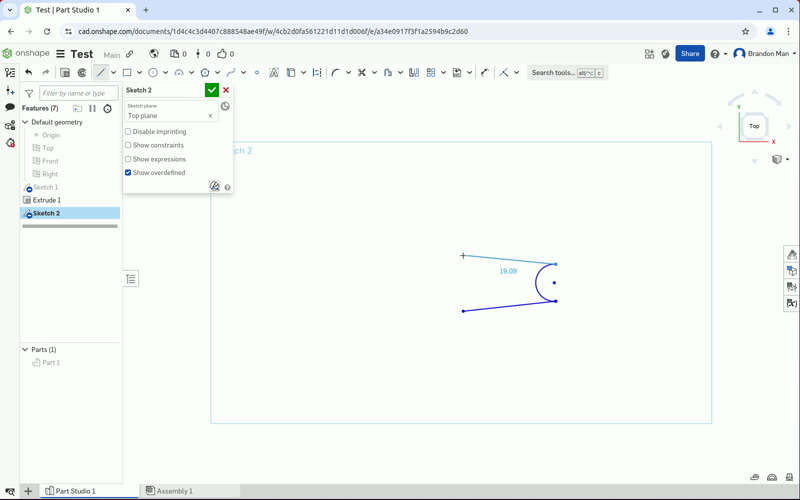
click(463, 255)
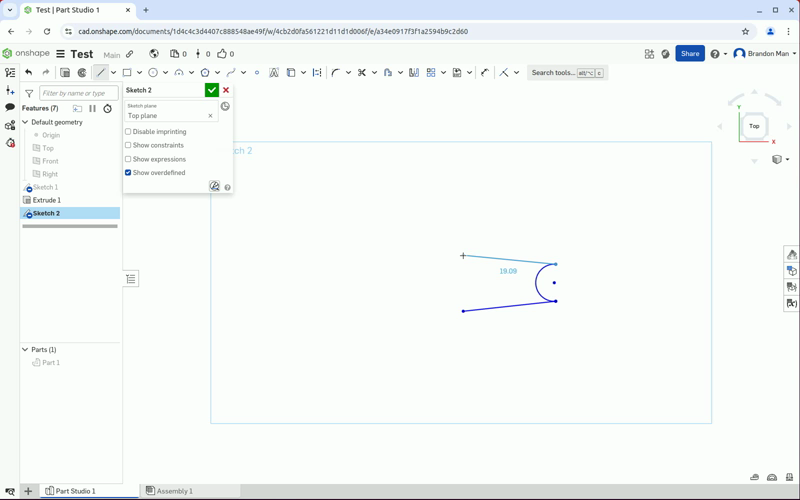
key_up(shift)
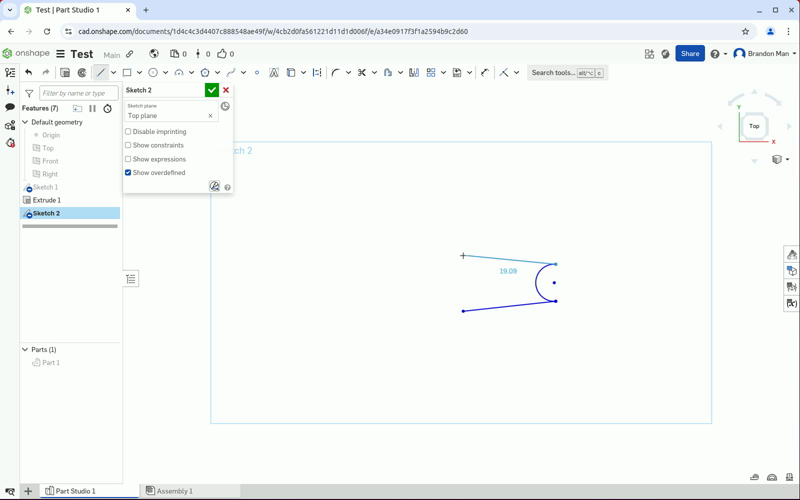
key(esc)
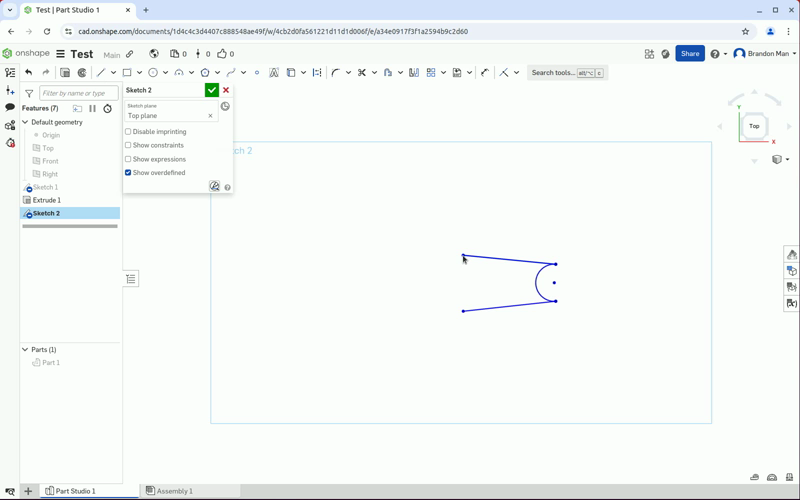
key(a)
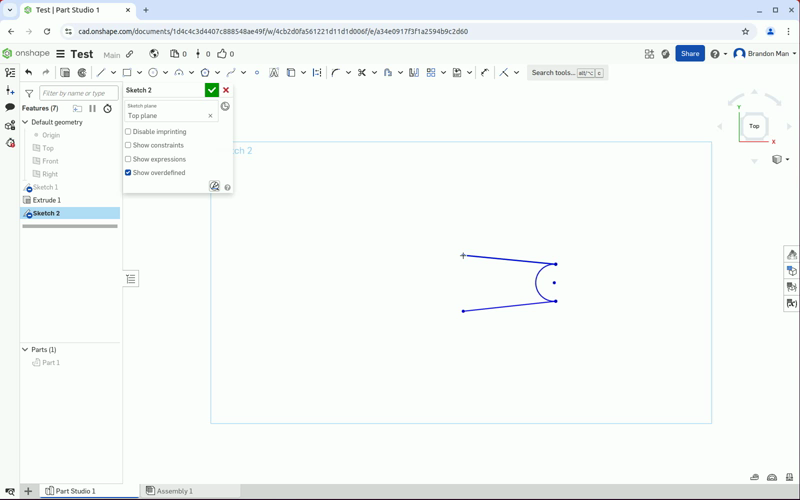
mouse_move(463, 255)
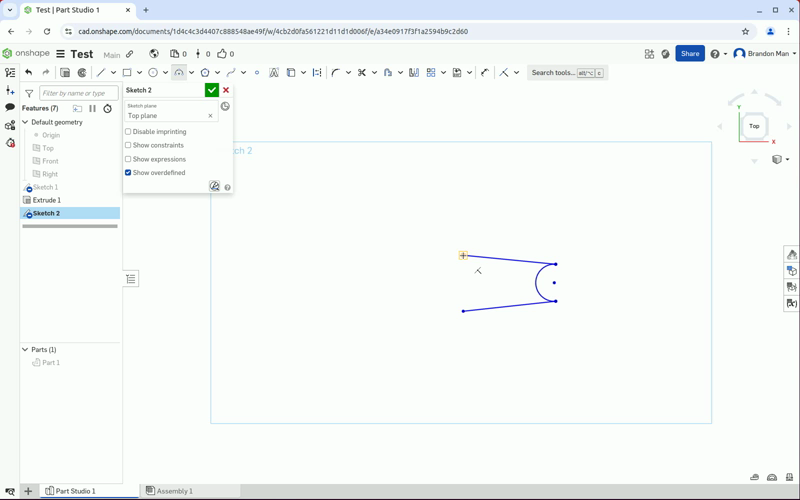
click(463, 255)
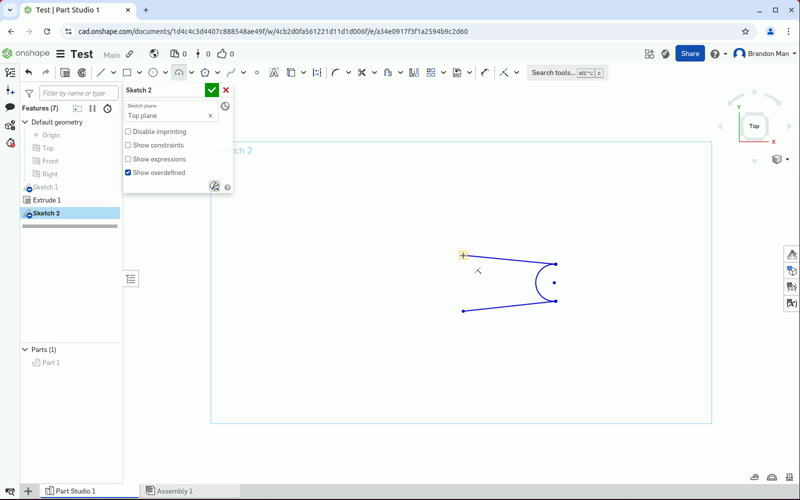
mouse_move(463, 311)
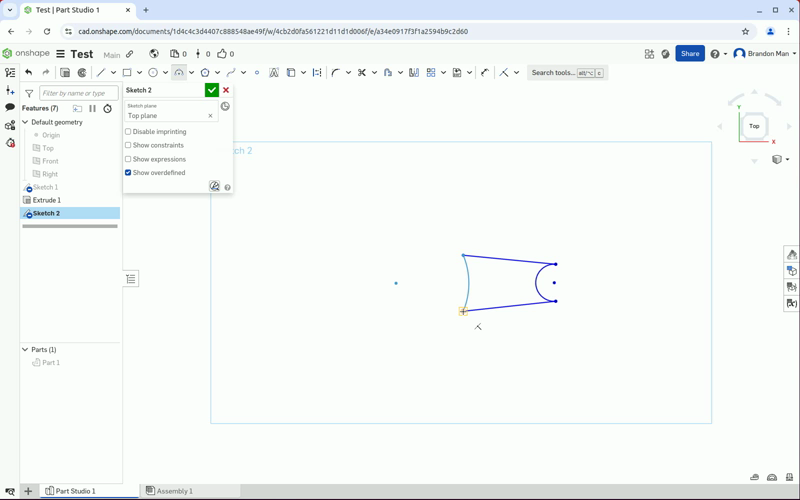
click(463, 311)
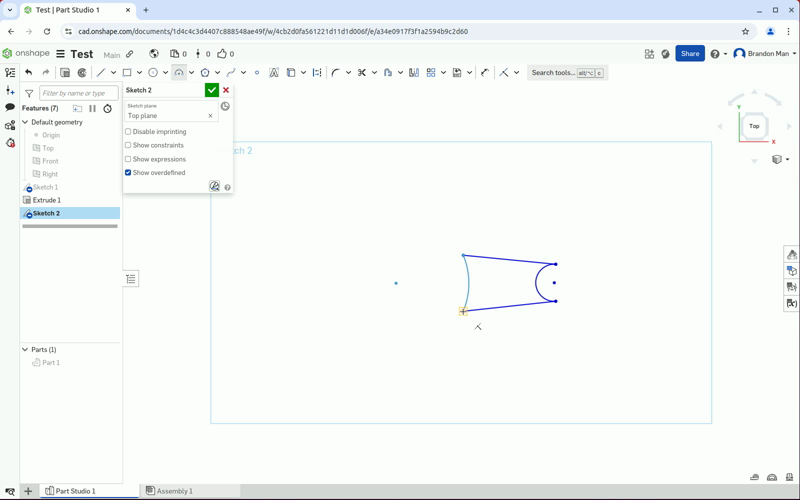
key_down(shift)
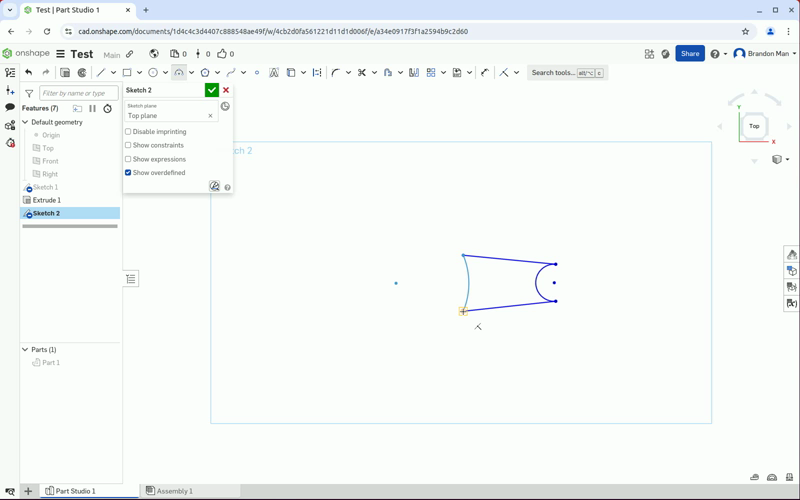
mouse_move(488, 283)
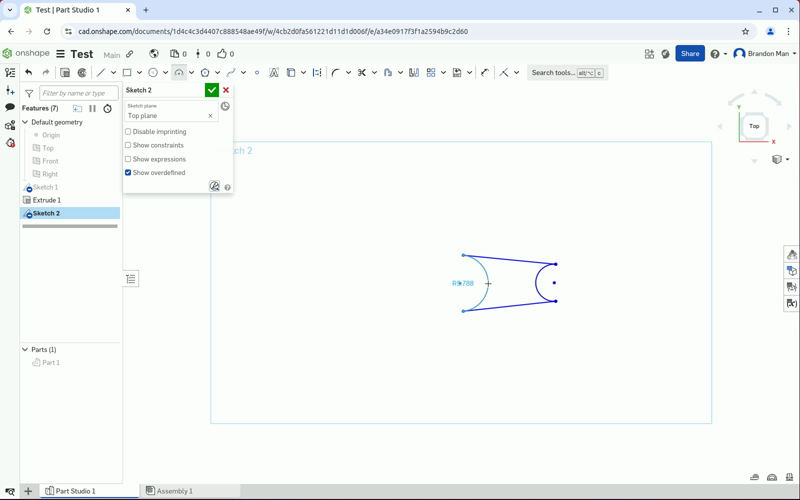
click(488, 283)
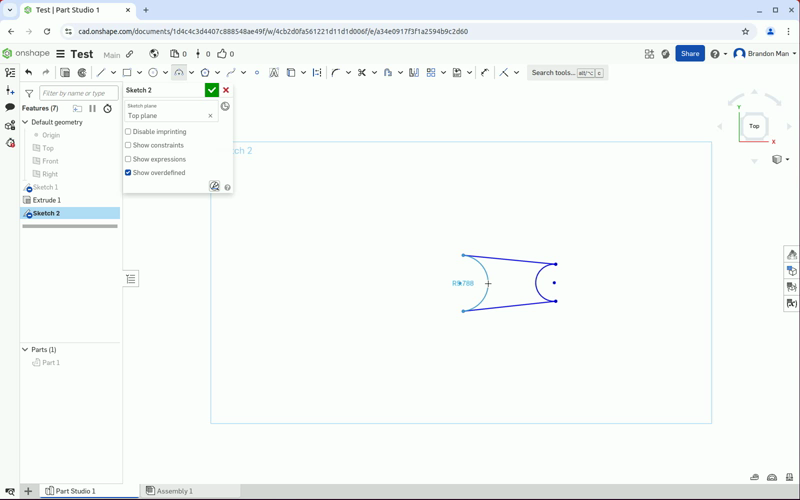
key_up(shift)
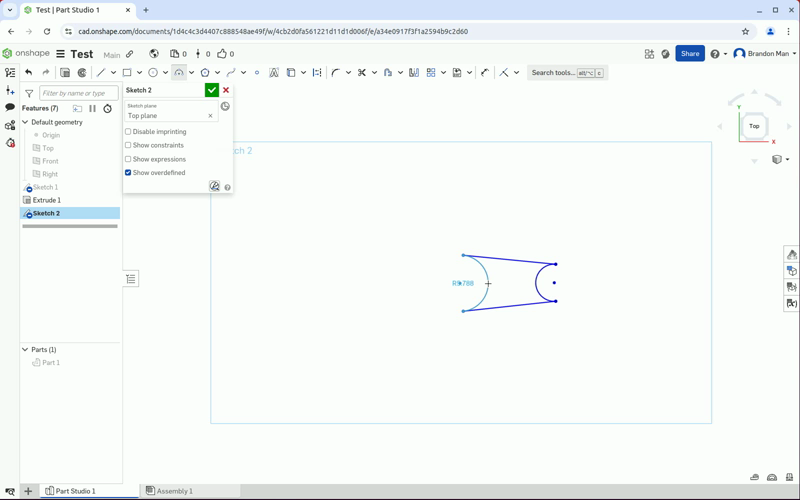
key(esc)
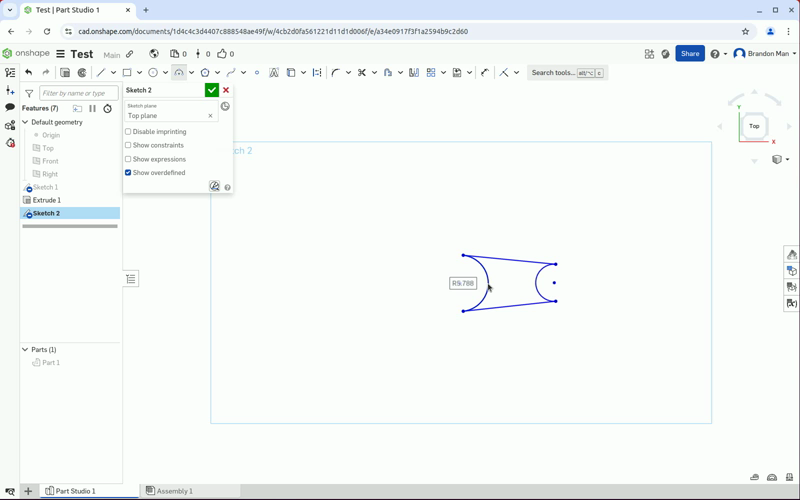
mouse_move(508, 268)
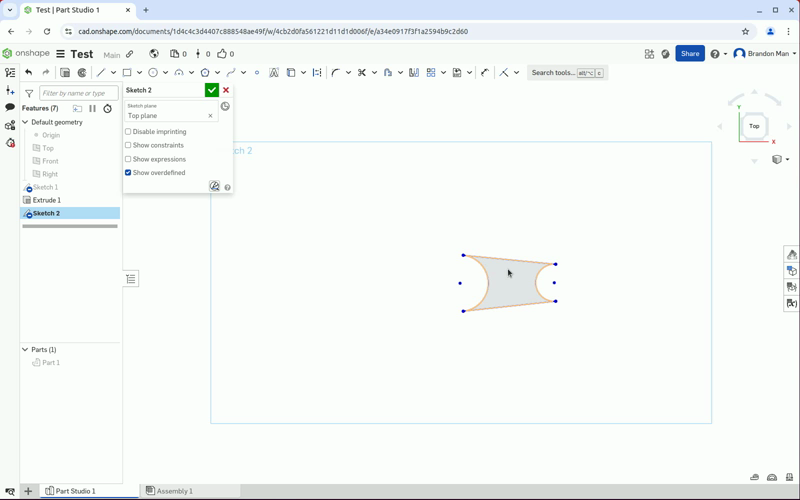
click(508, 268)
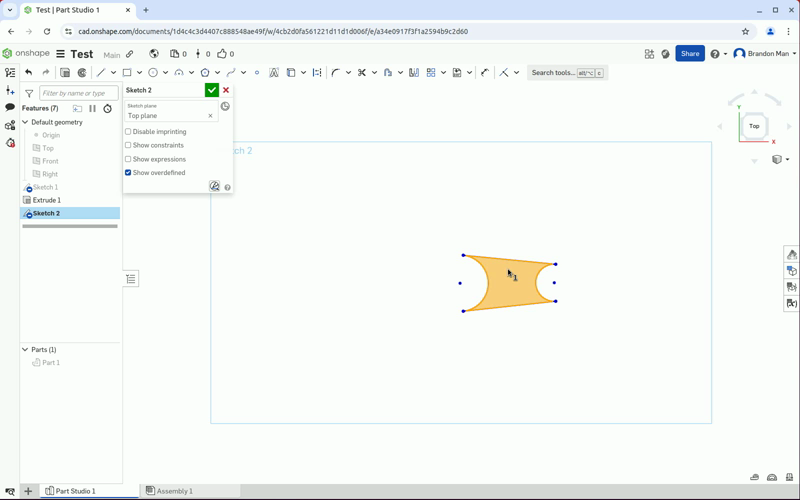
mouse_move(73, 352)
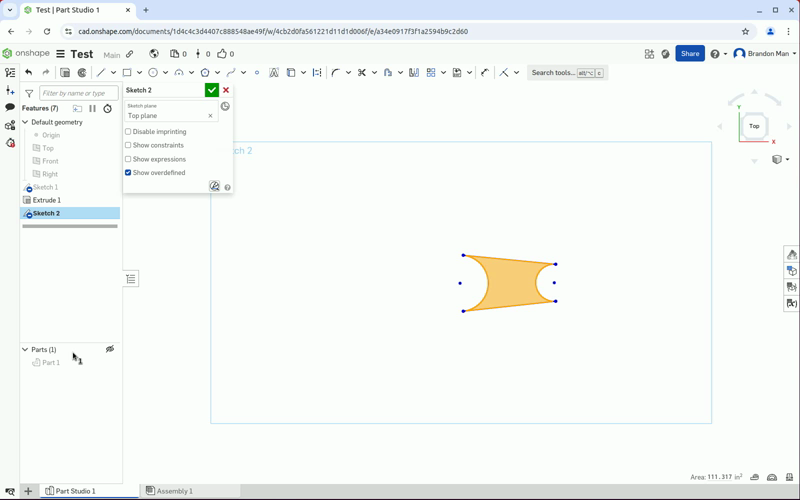
key(shift+y)
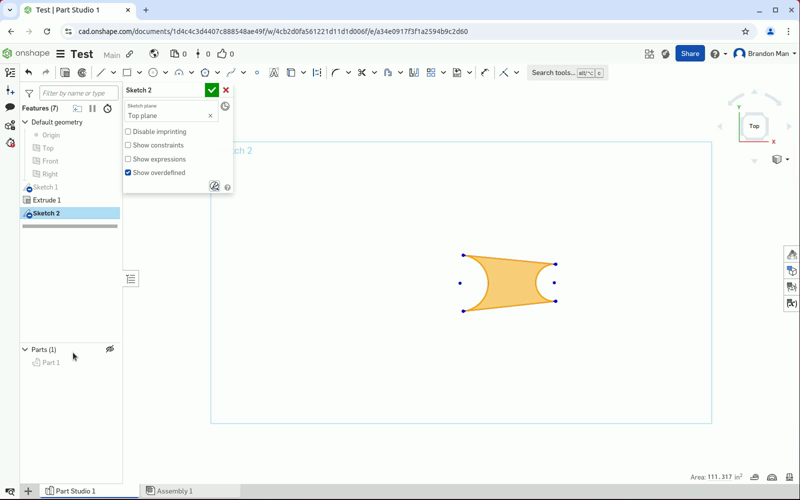
key(shift+e)
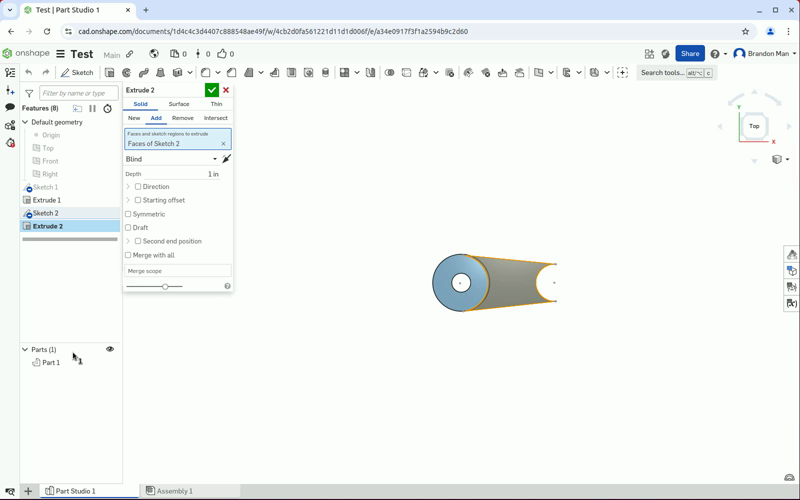
mouse_move(143, 106)
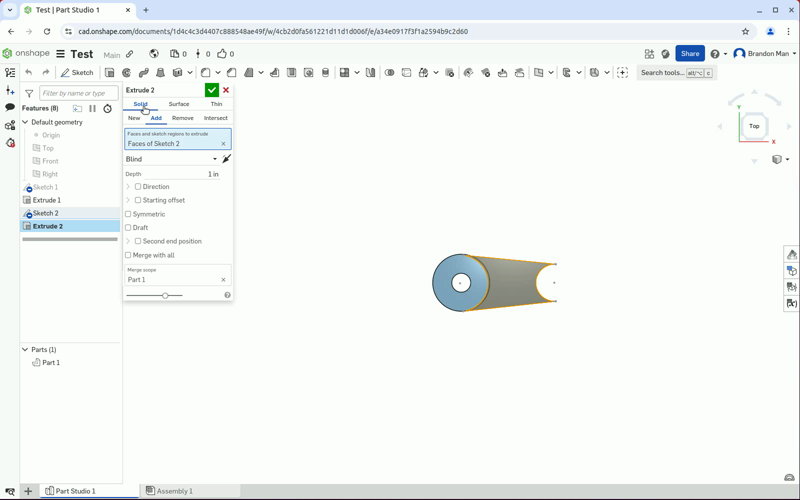
click(143, 106)
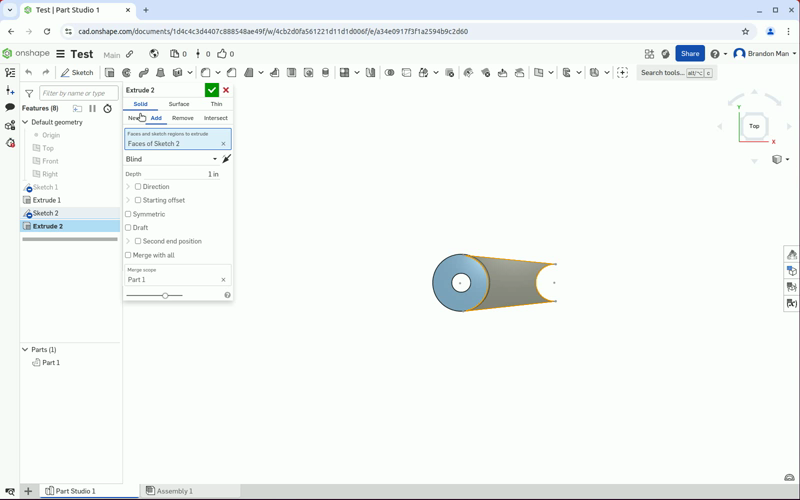
mouse_move(137, 120)
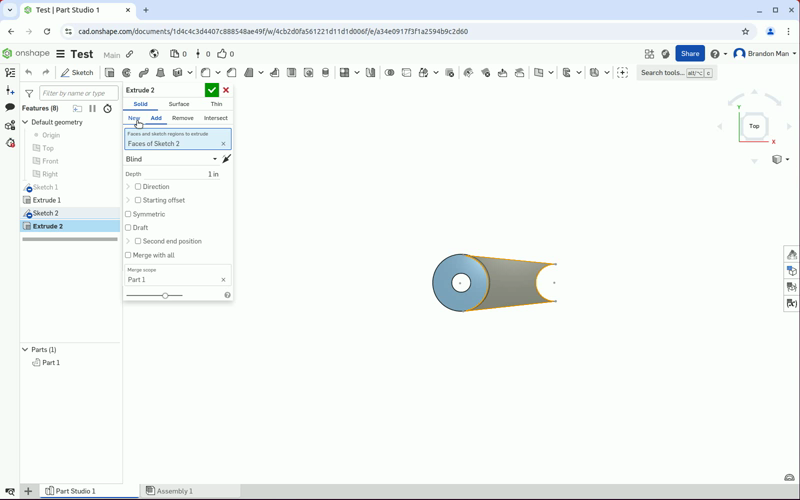
click(137, 120)
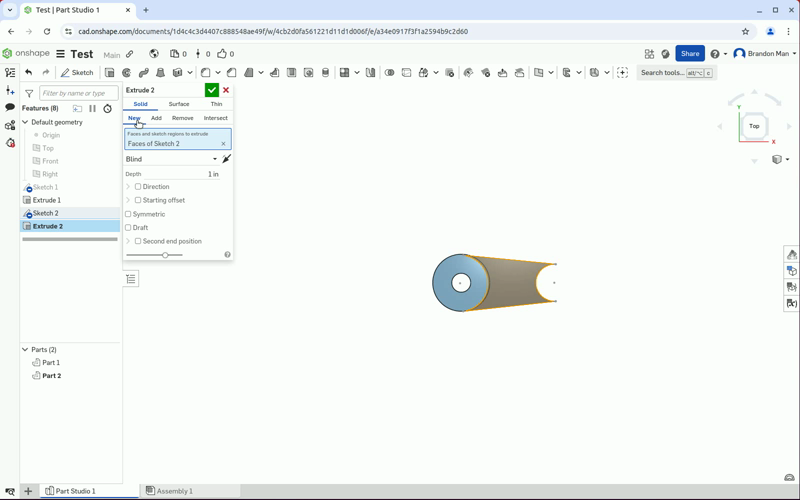
key(tab, 4)
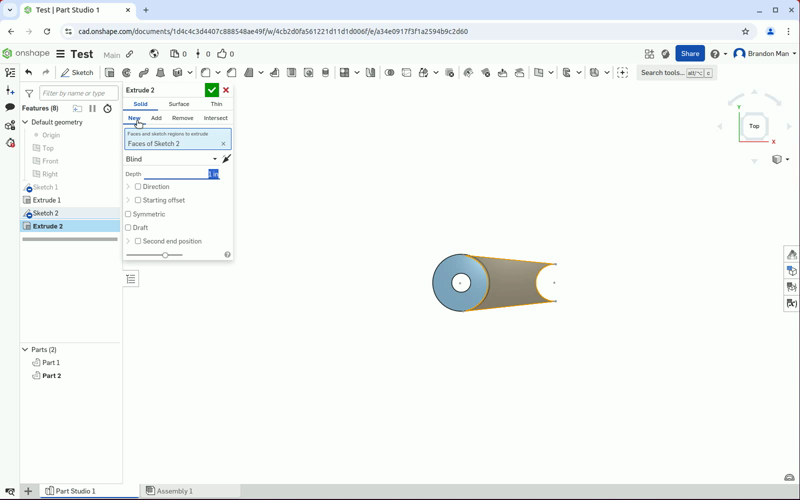
text(7.703)
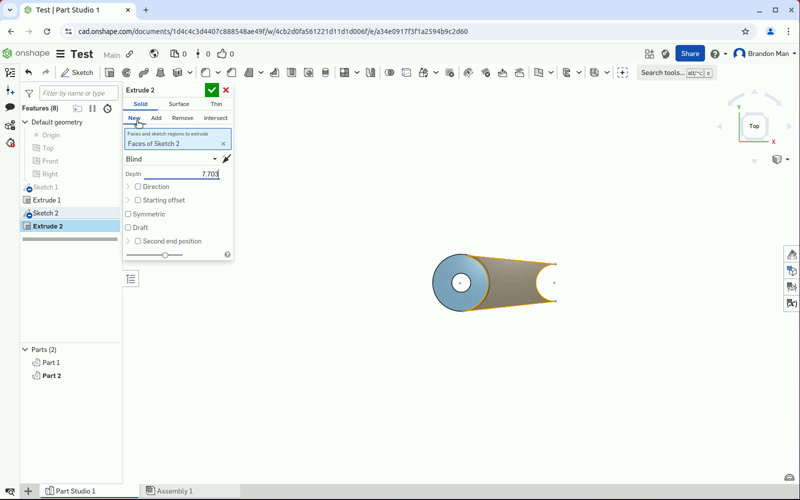
key(enter)
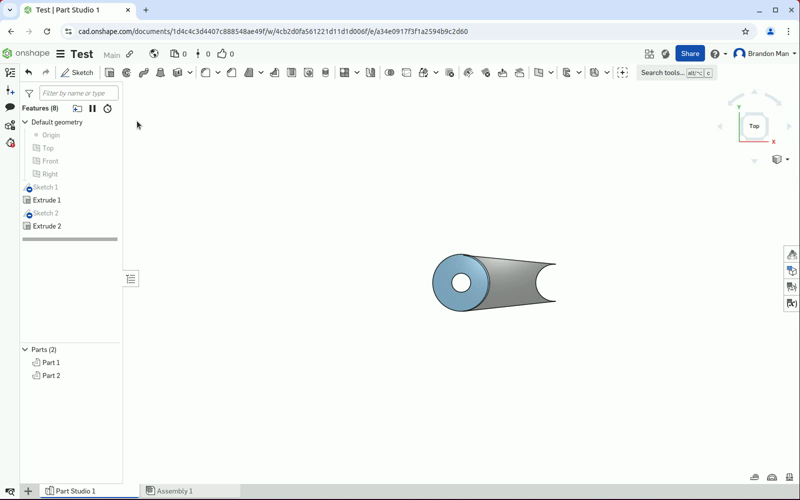
key(shift+h)
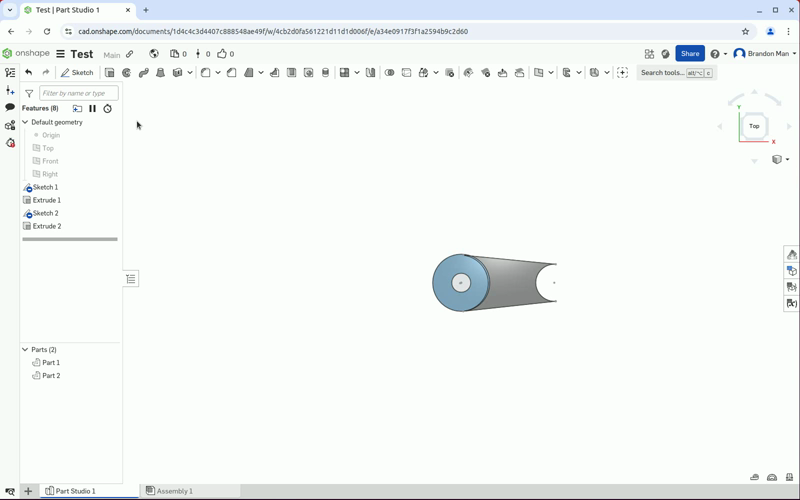
key(shift+h)
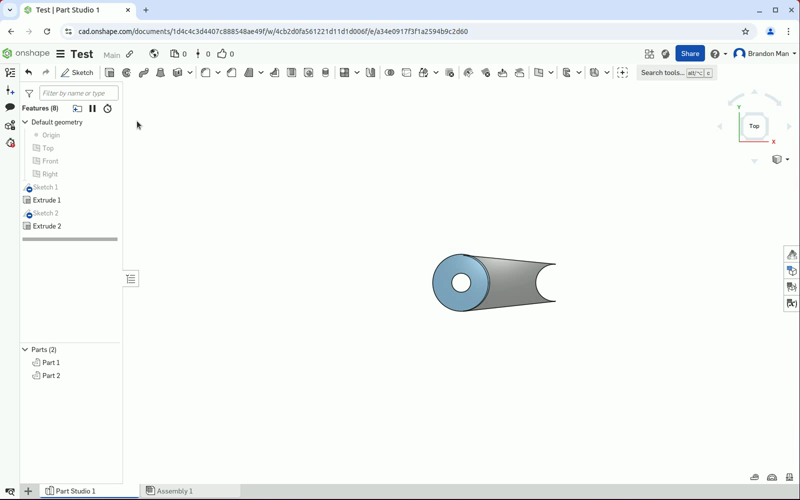
mouse_move(73, 189)
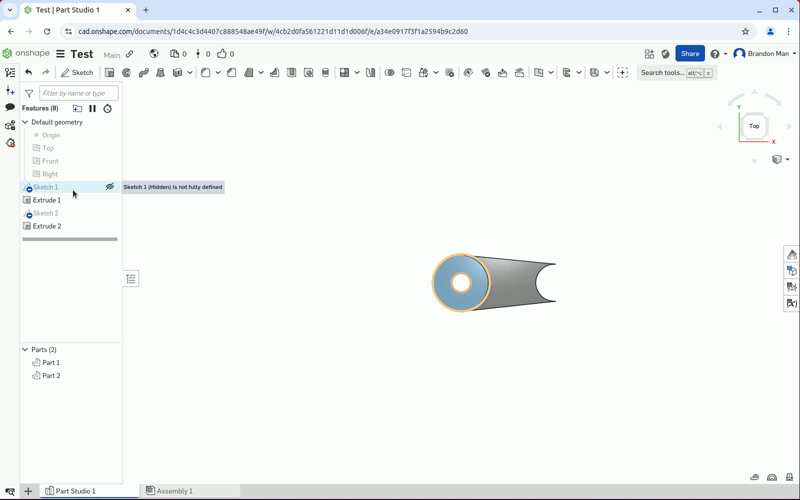
click(73, 189)
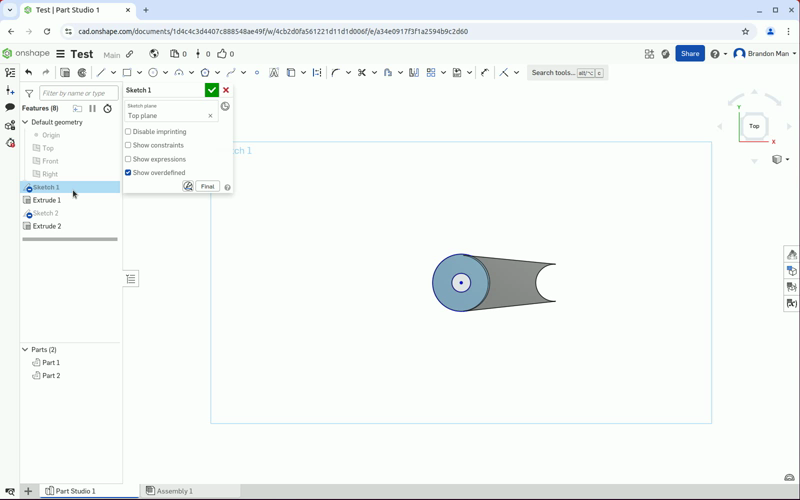
mouse_move(229, 92)
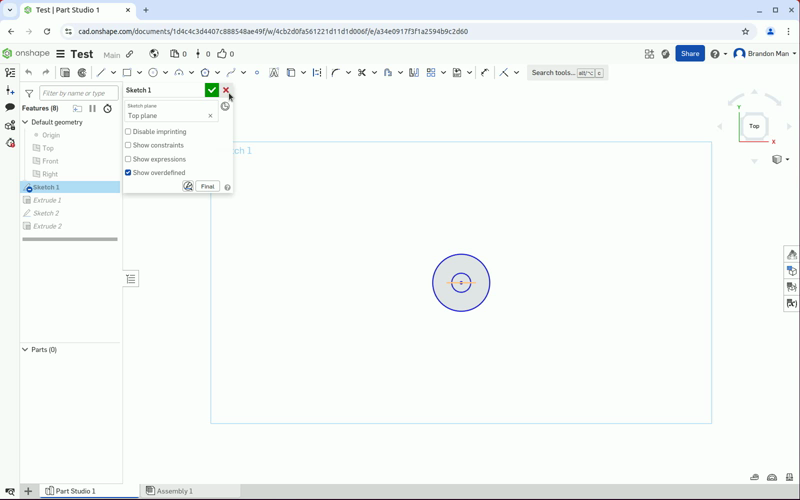
click(229, 92)
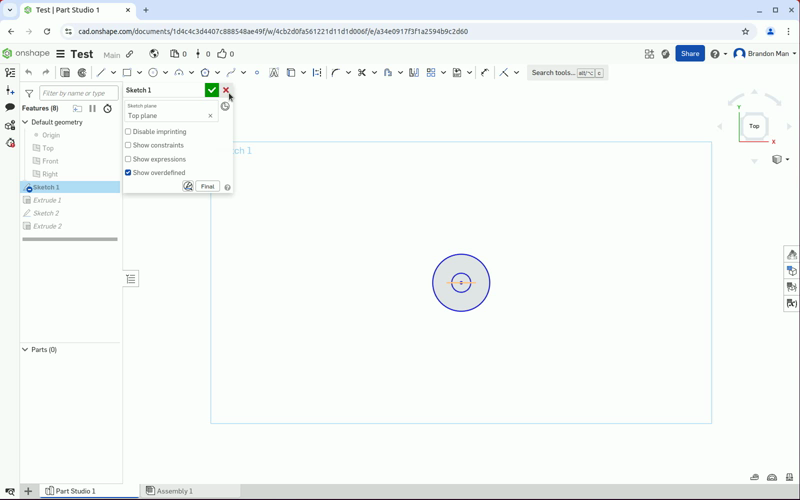
key(shift+s)
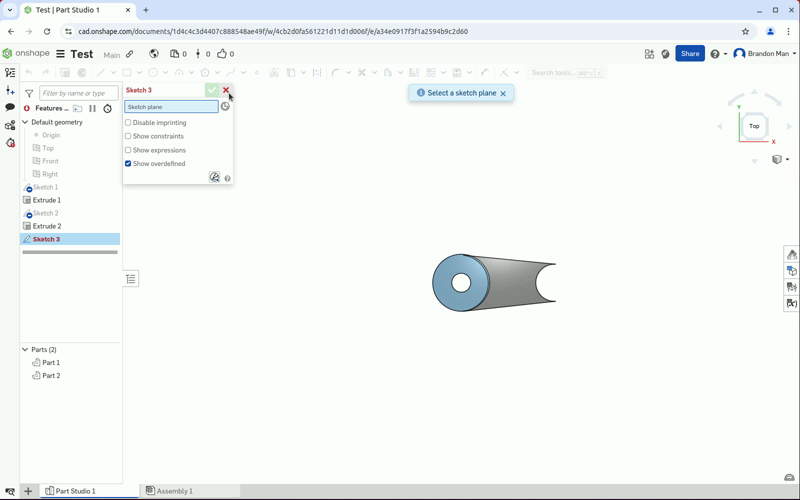
mouse_move(73, 150)
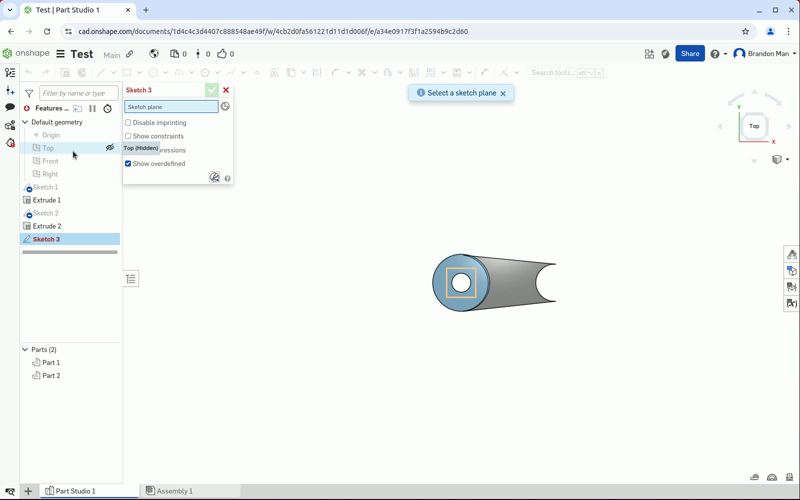
click(73, 150)
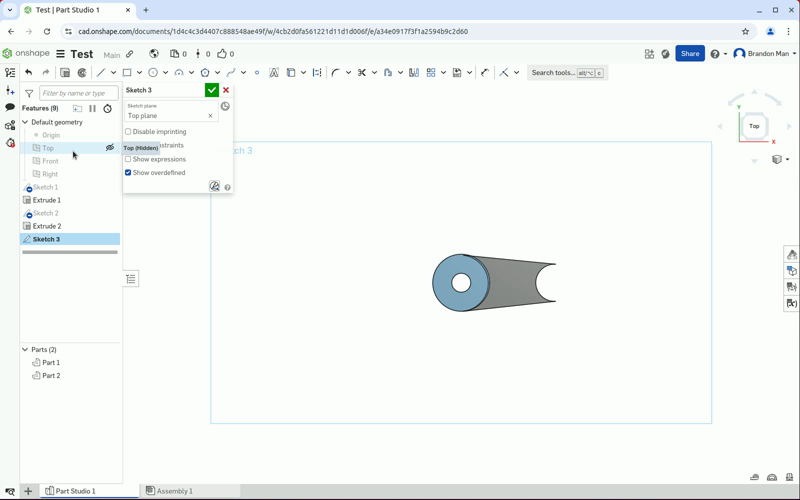
mouse_move(73, 352)
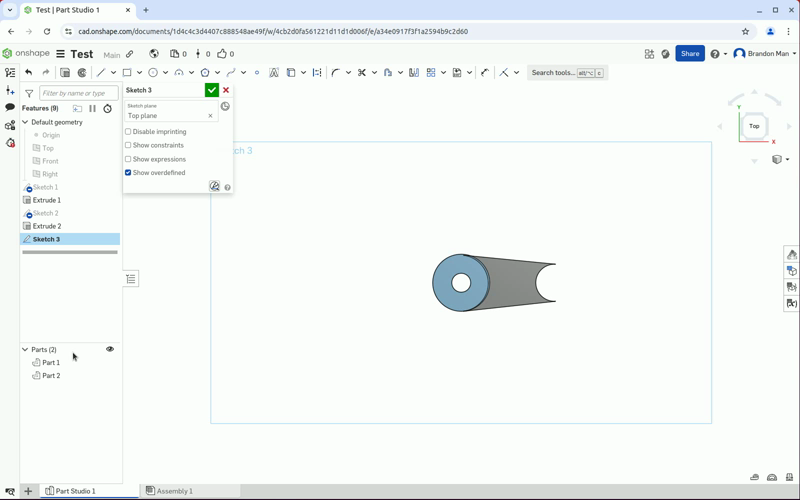
key(y)
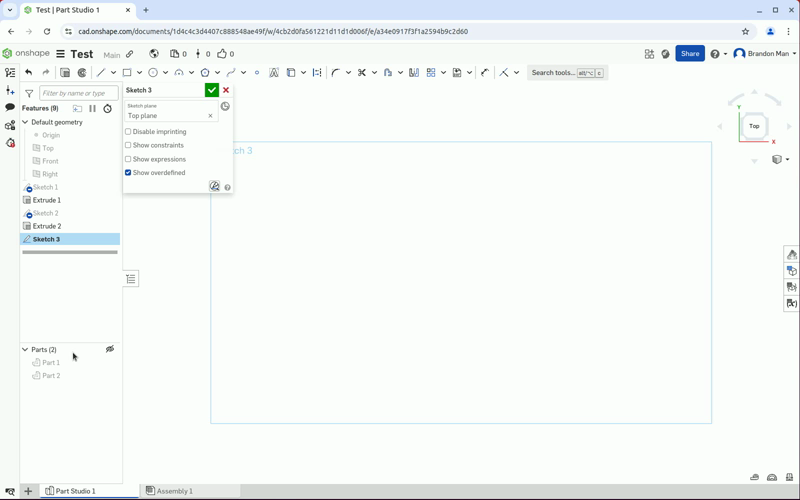
key(c)
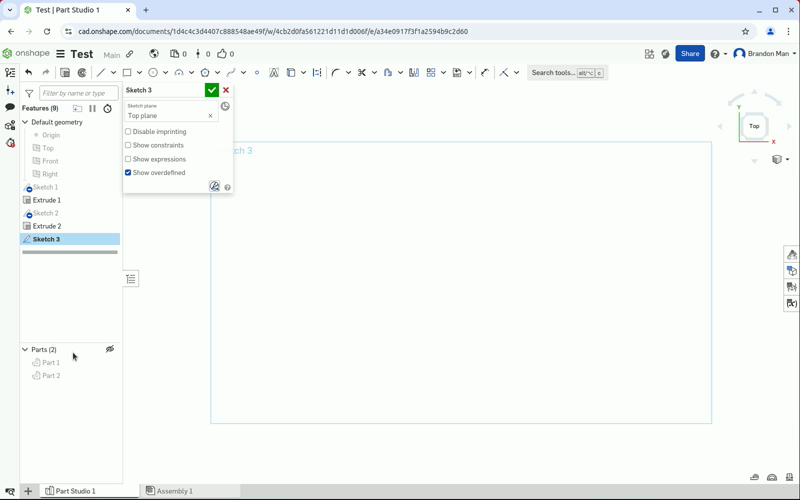
key_down(shift)
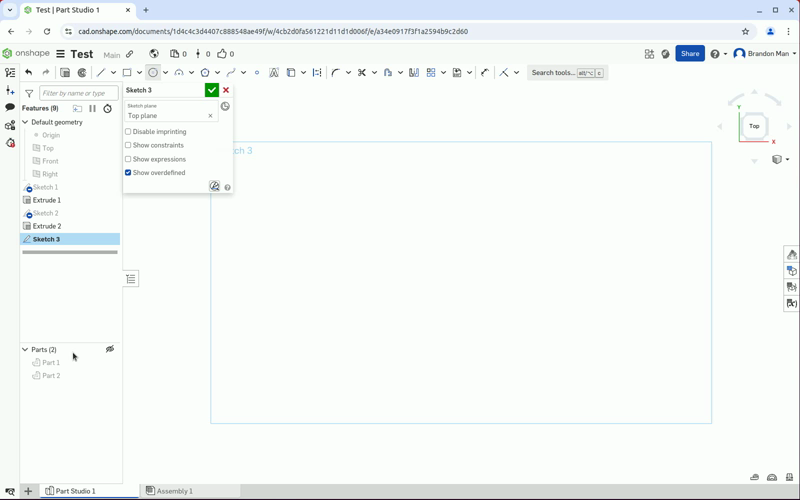
mouse_move(555, 282)
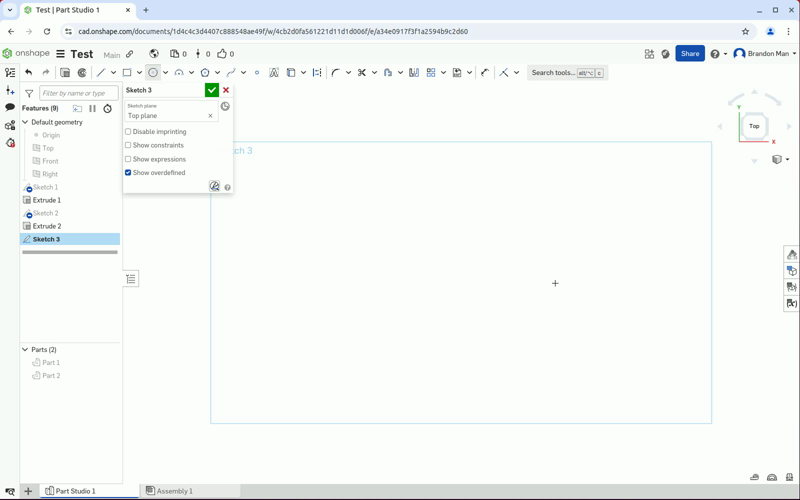
click(555, 282)
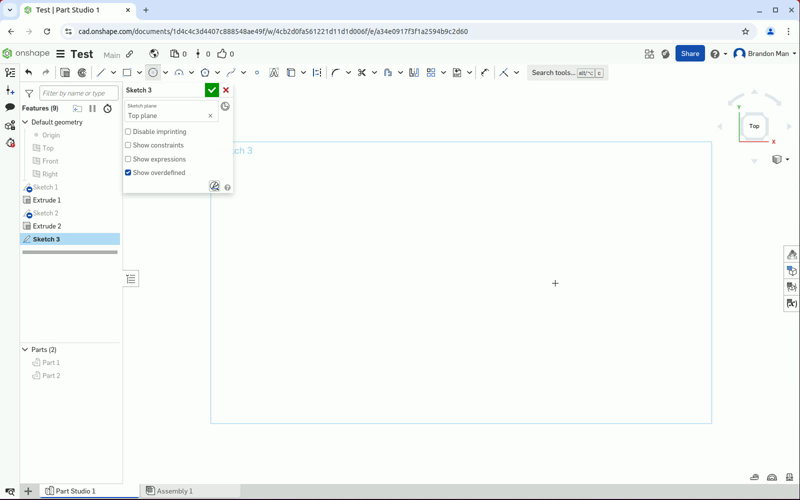
key_up(shift)
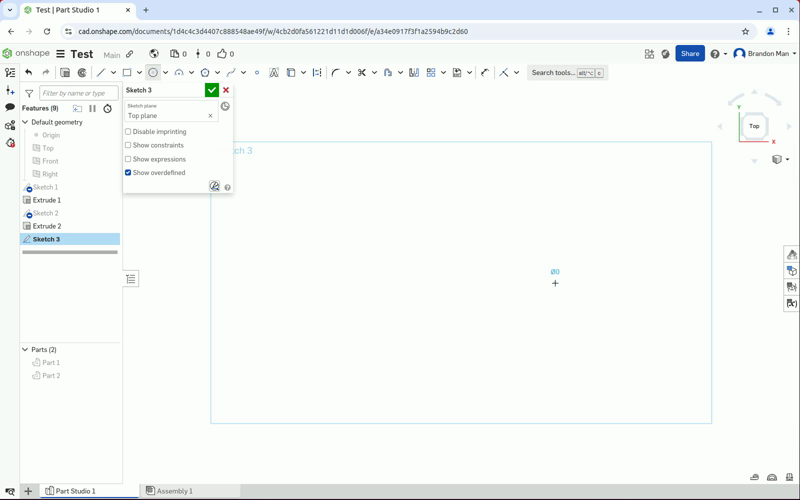
mouse_move(573, 282)
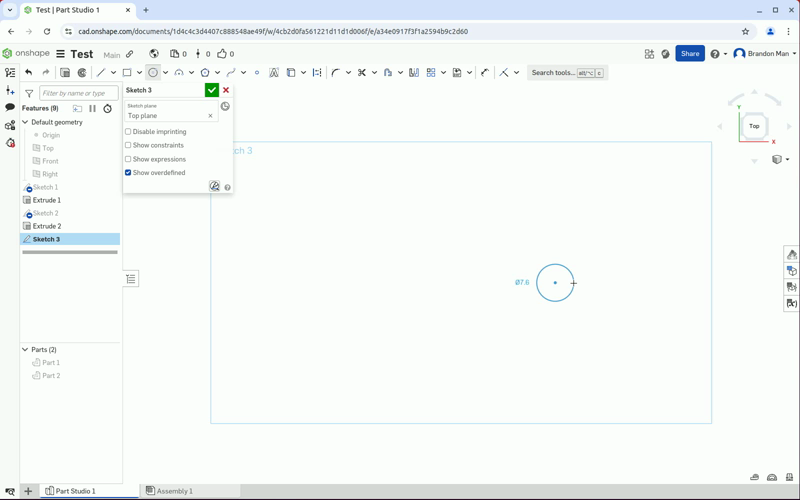
click(573, 282)
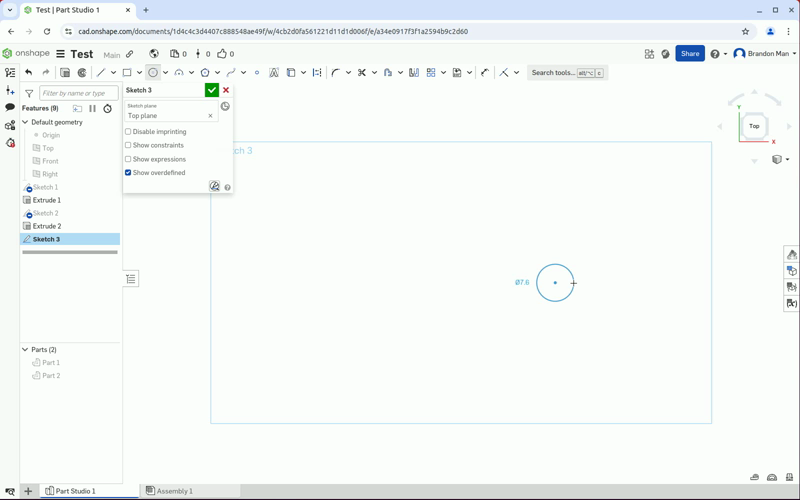
key(esc)
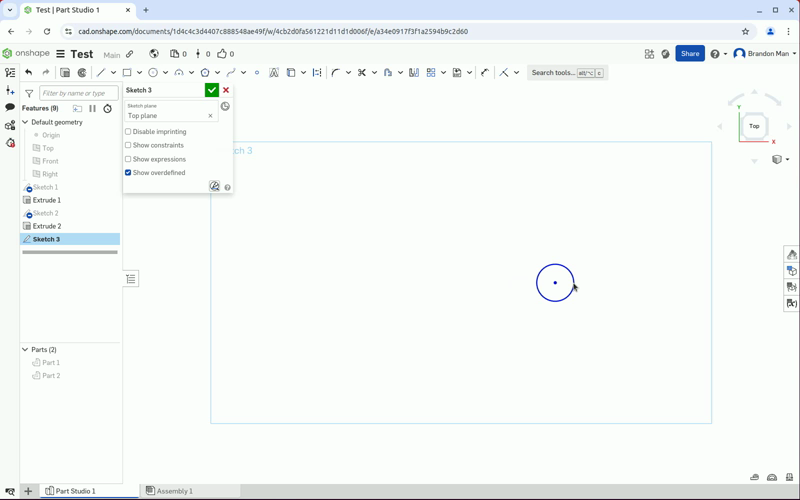
key(c)
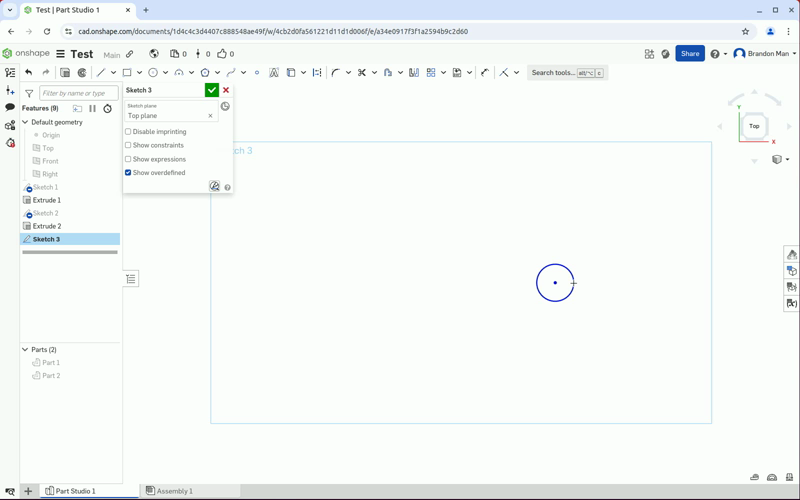
key_down(shift)
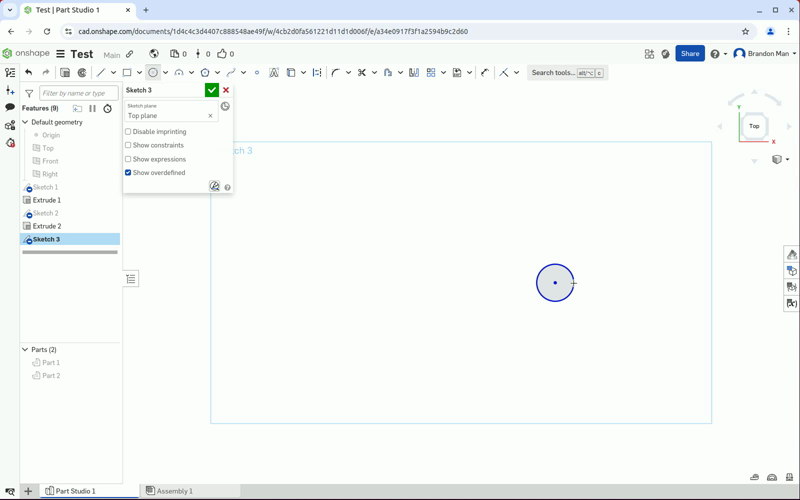
mouse_move(555, 282)
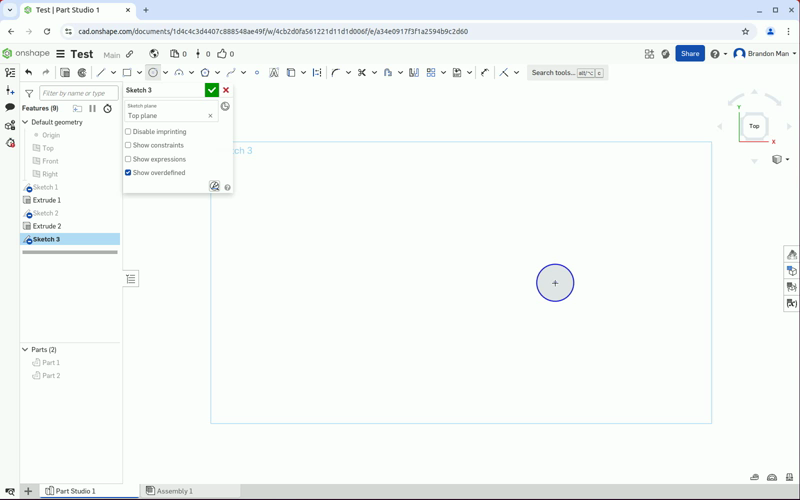
click(555, 282)
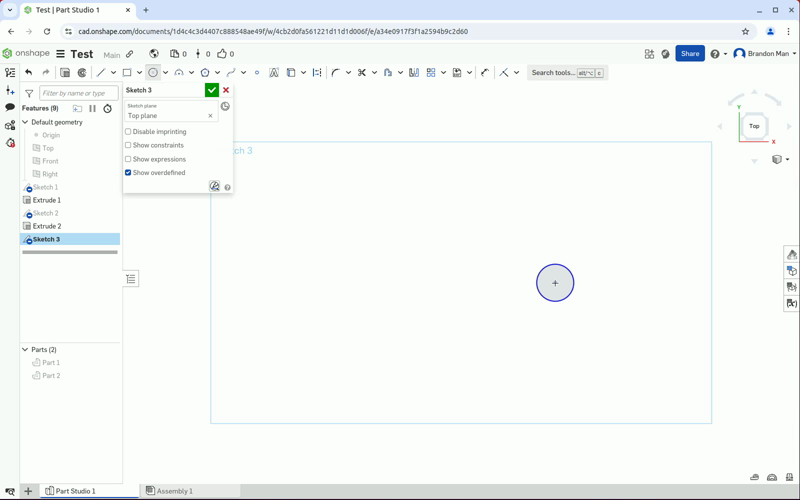
key_up(shift)
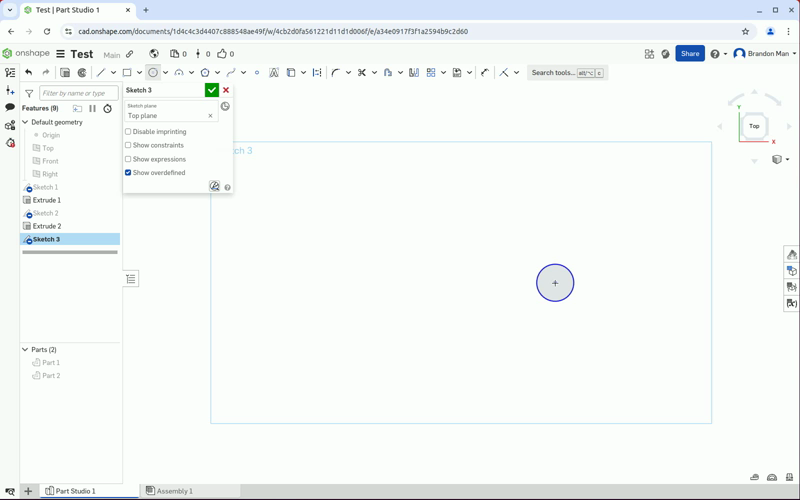
mouse_move(564, 282)
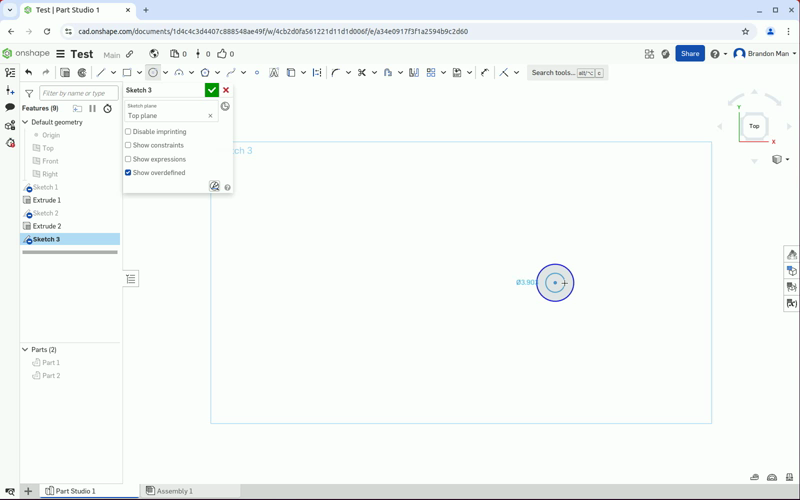
click(564, 282)
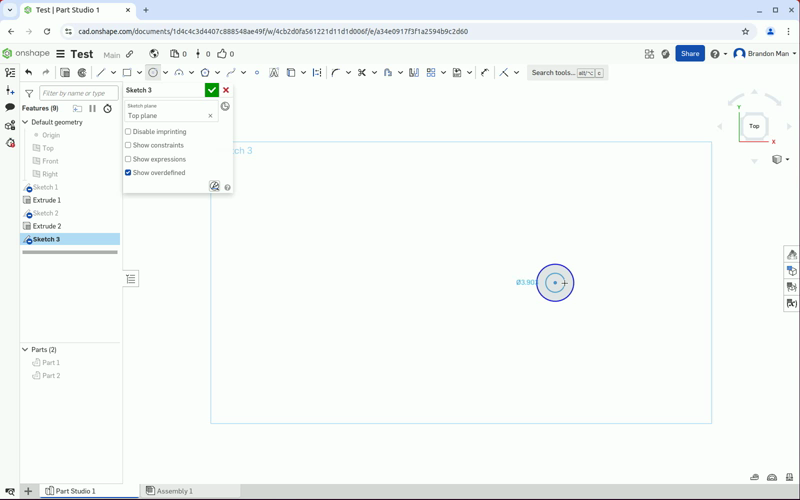
key(esc)
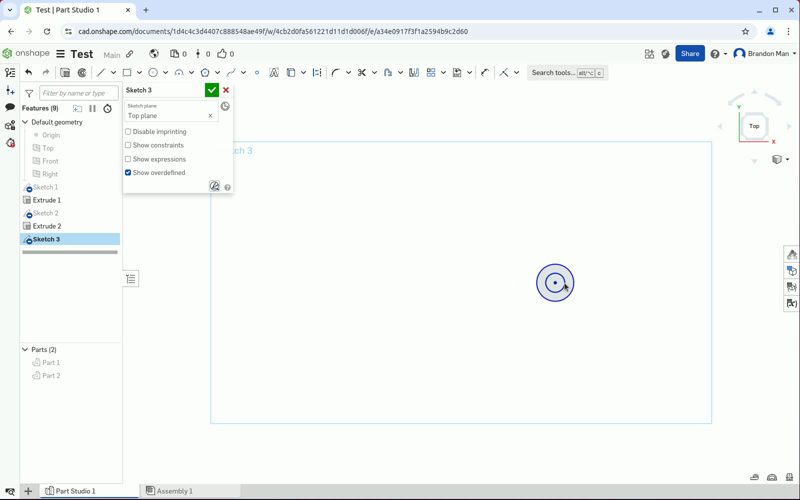
mouse_move(541, 279)
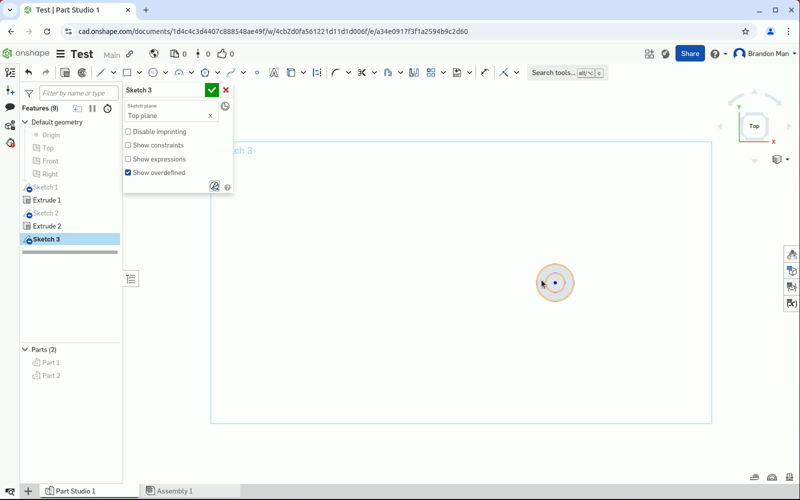
scroll(6)
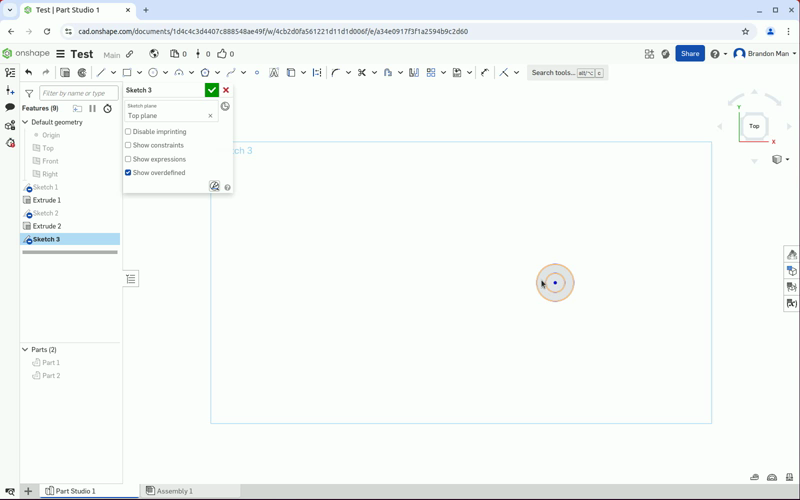
scroll(6)
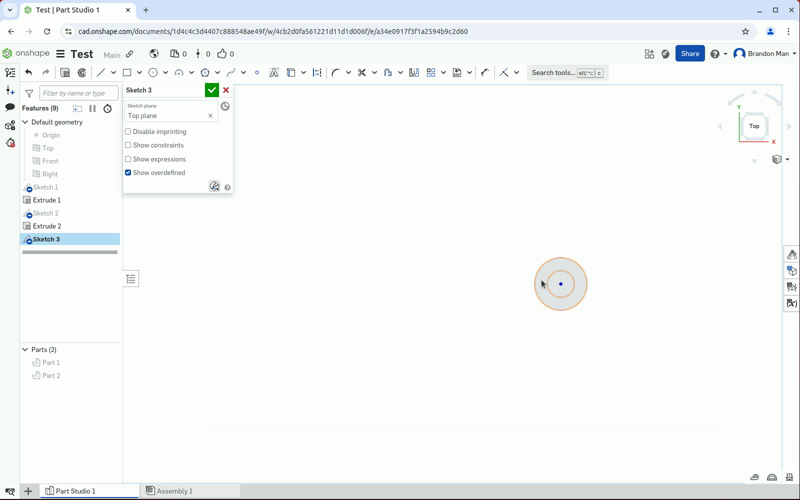
scroll(6)
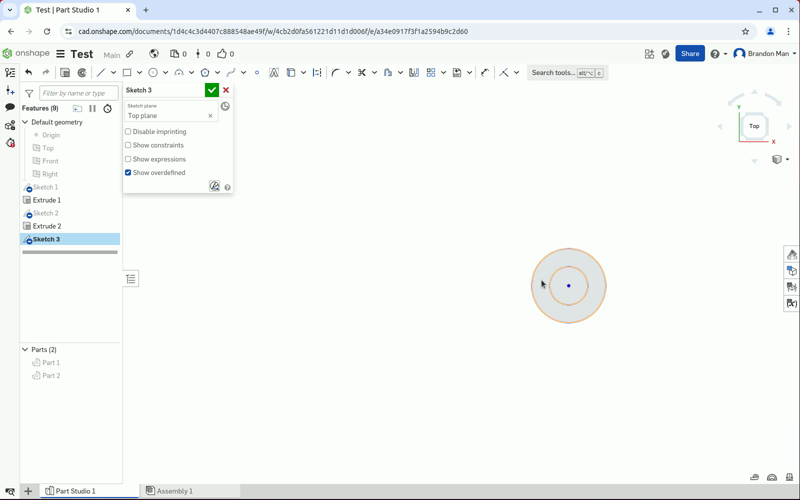
scroll(6)
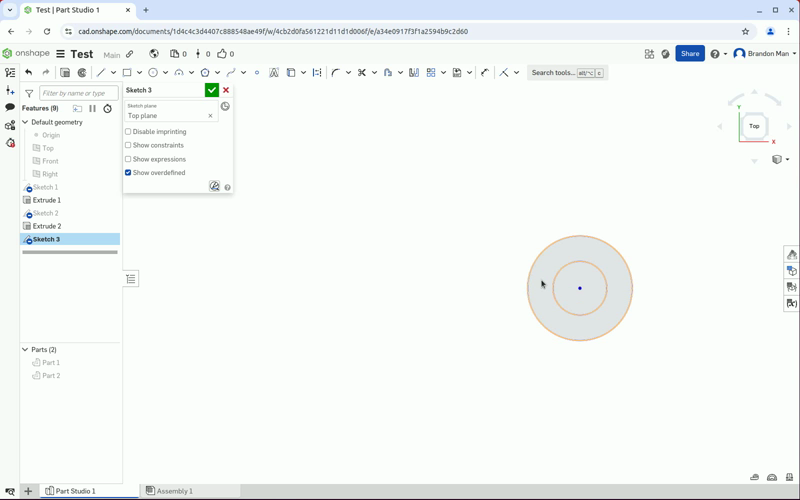
scroll(6)
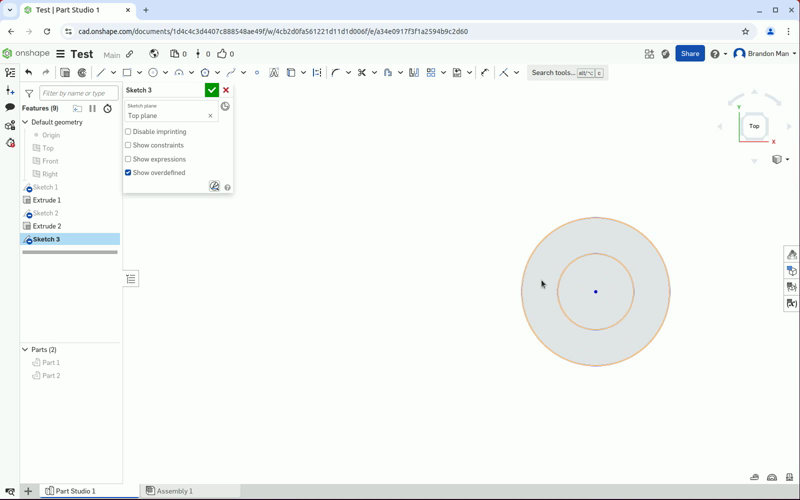
scroll(6)
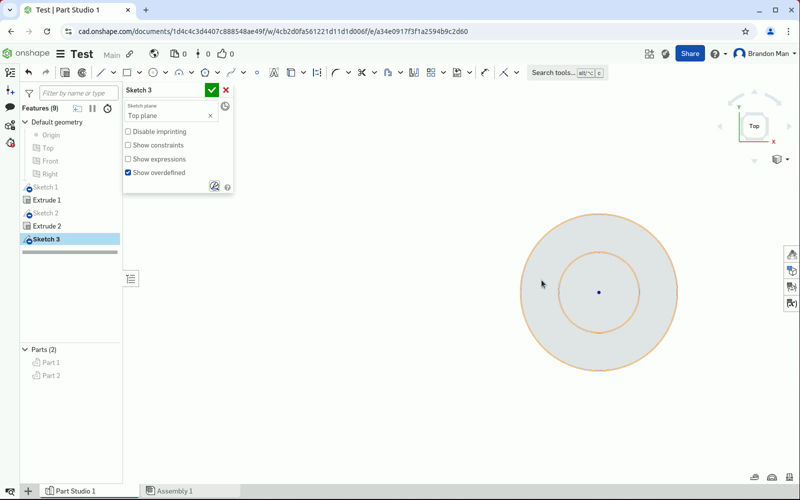
scroll(6)
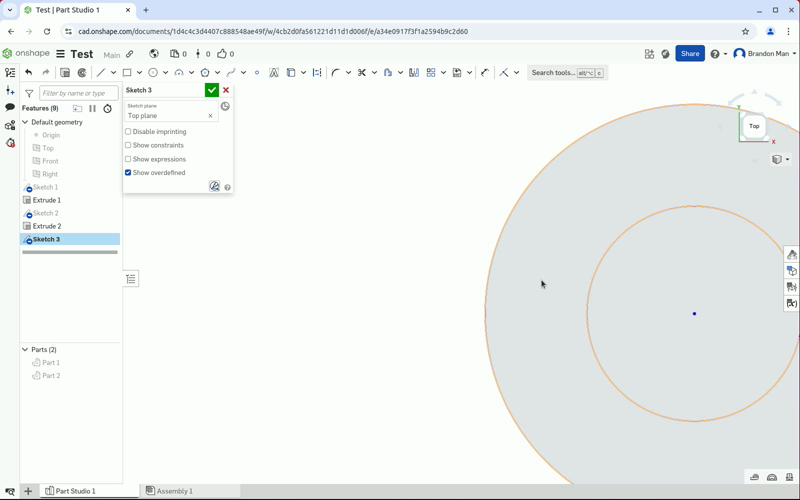
click(541, 279)
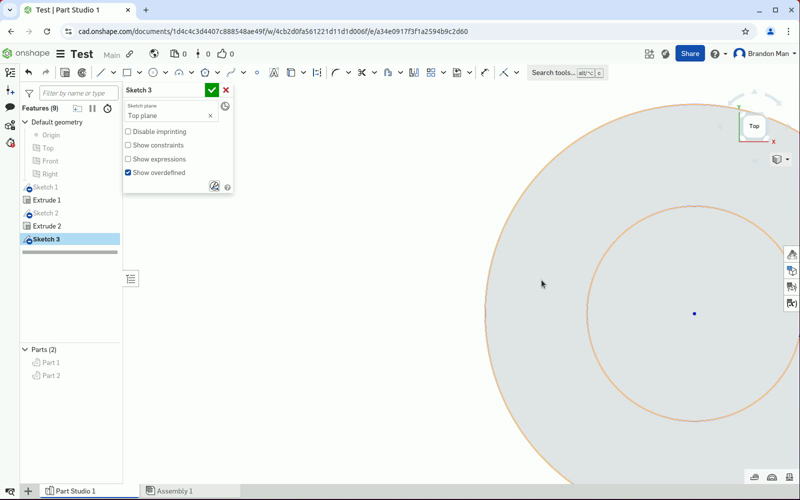
scroll(-6)
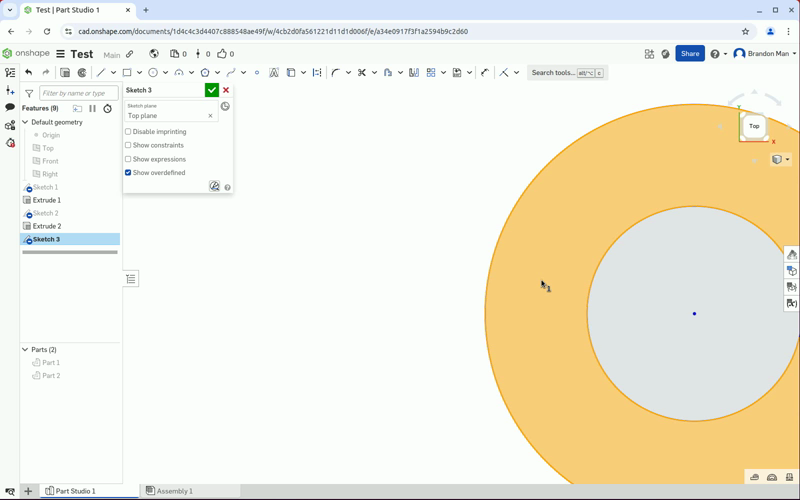
scroll(-6)
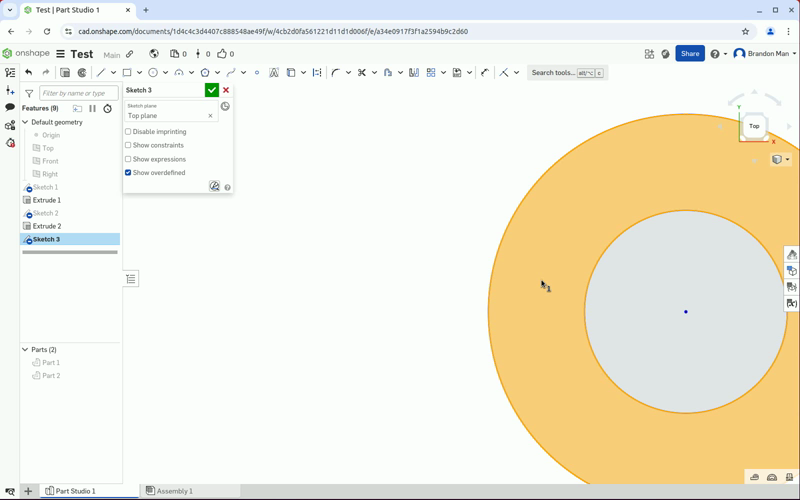
scroll(-6)
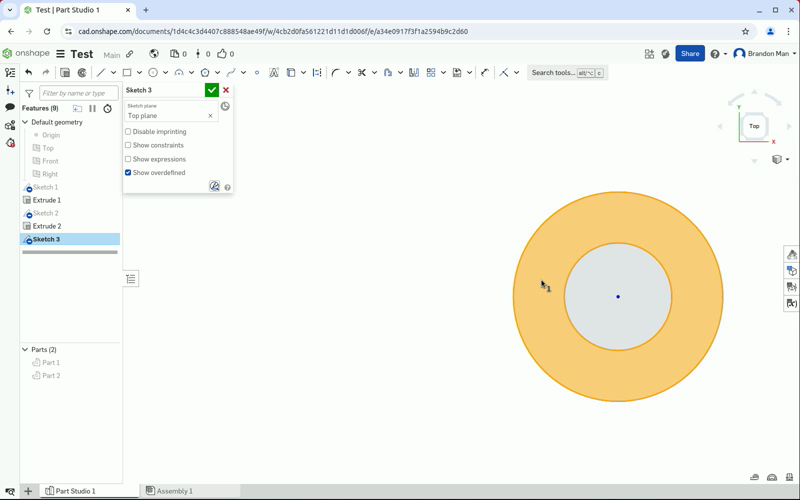
scroll(-6)
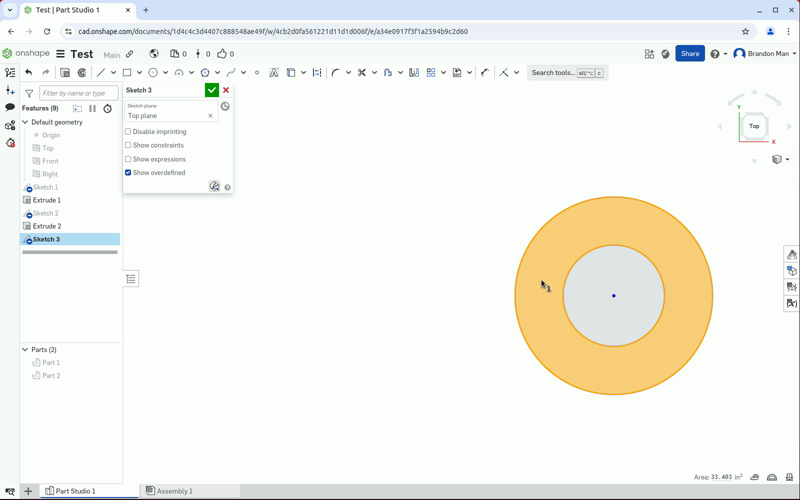
scroll(-6)
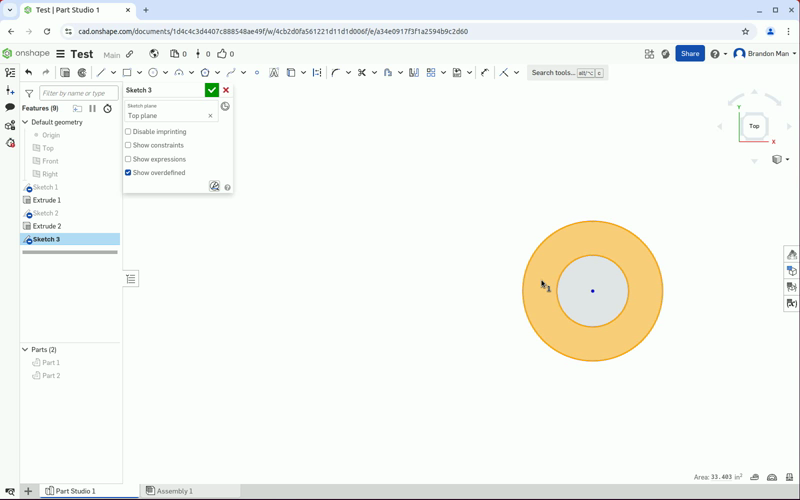
scroll(-6)
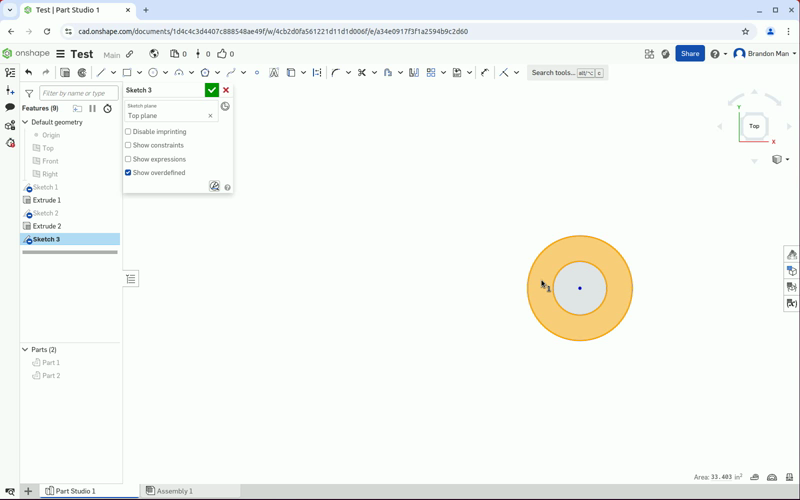
scroll(-6)
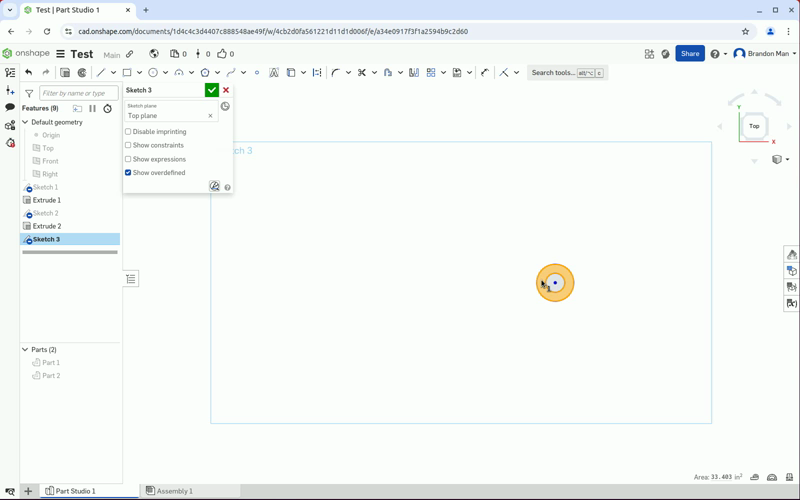
mouse_move(73, 352)
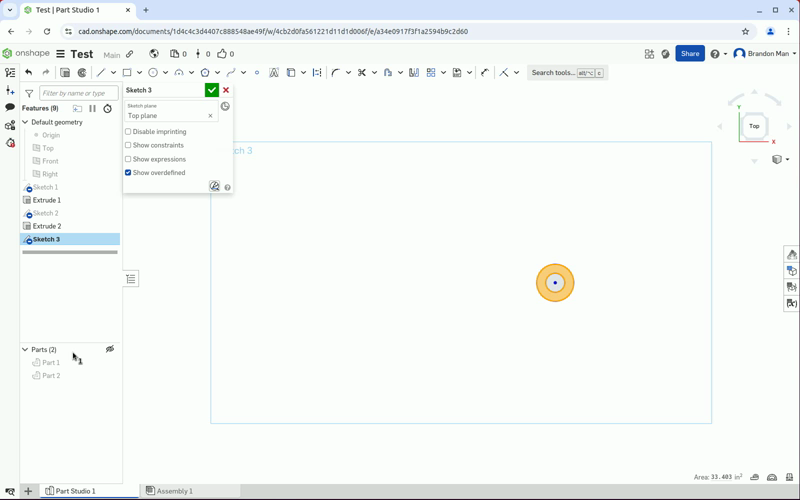
key(shift+y)
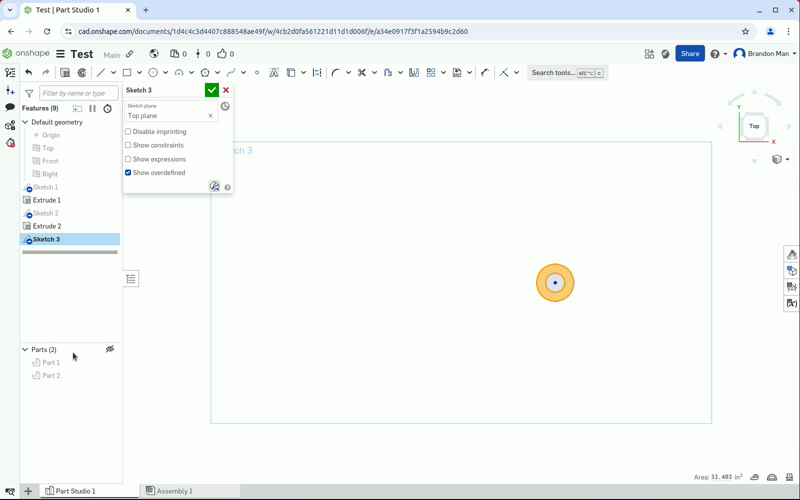
key(shift+e)
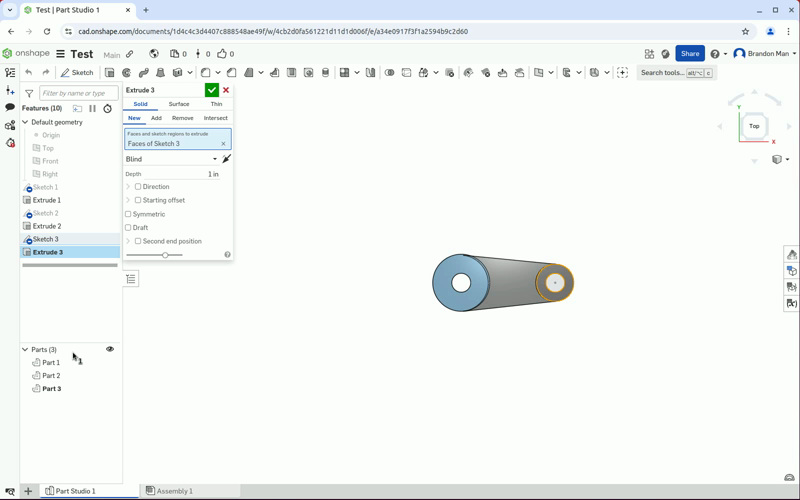
mouse_move(143, 106)
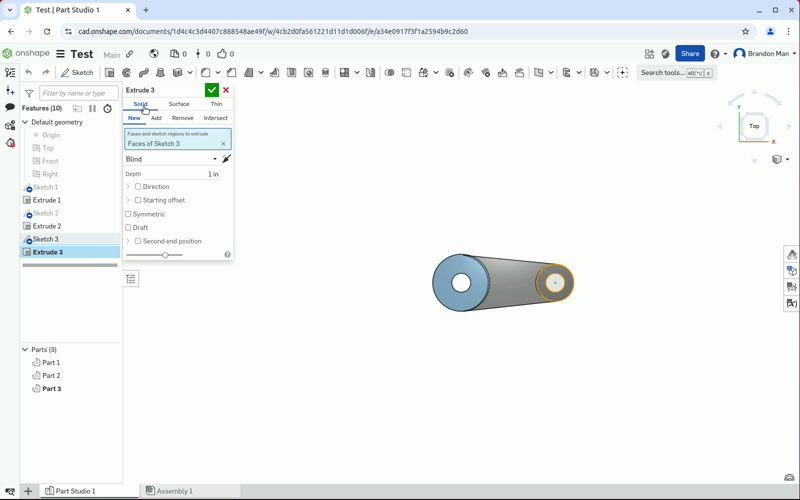
click(143, 106)
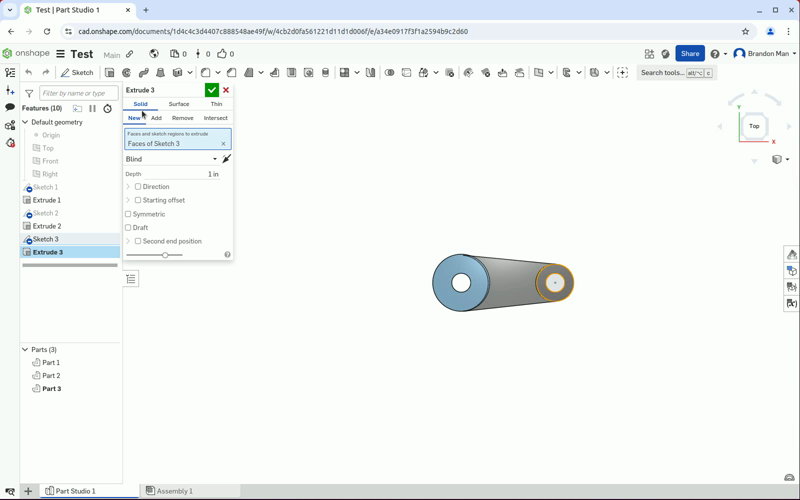
mouse_move(137, 120)
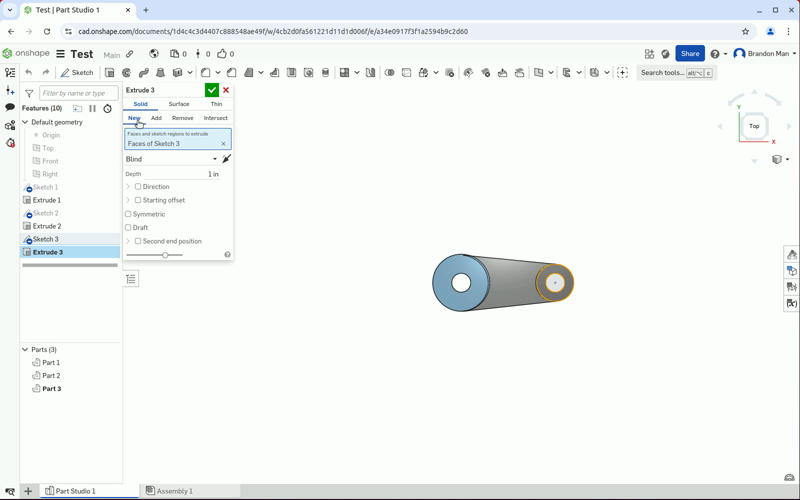
click(137, 120)
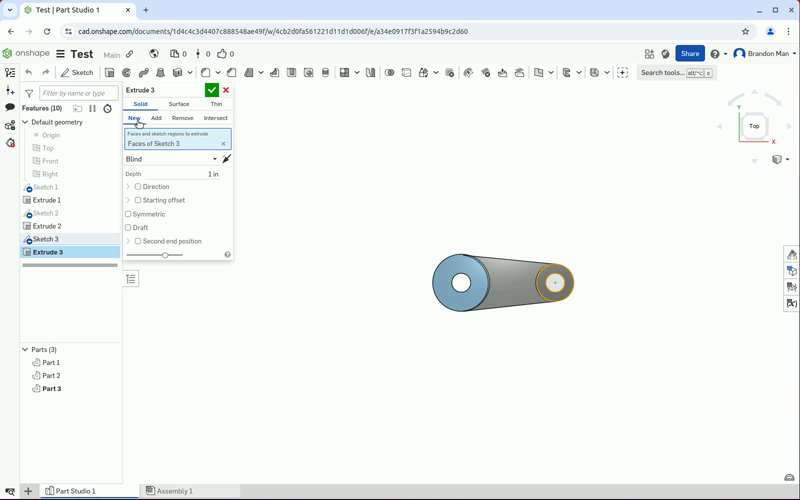
key(tab, 4)
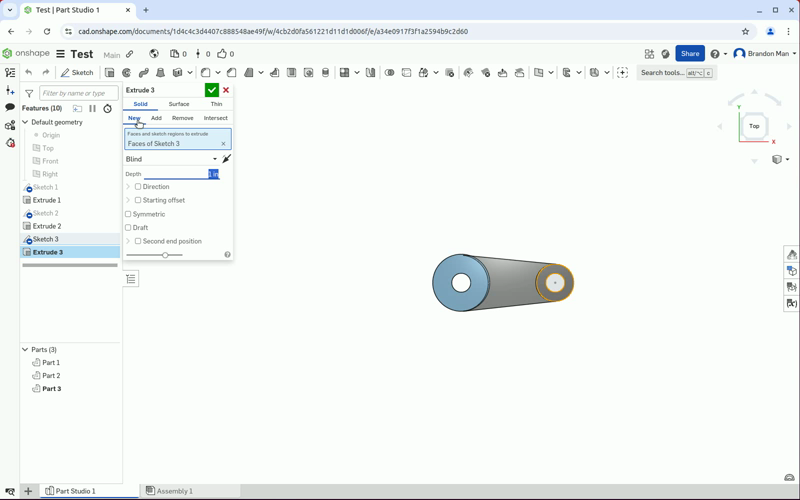
text(7.703)
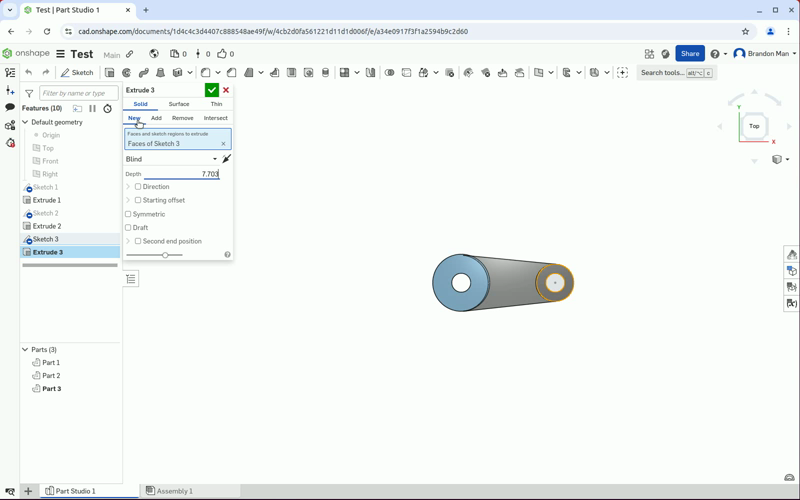
key(enter)
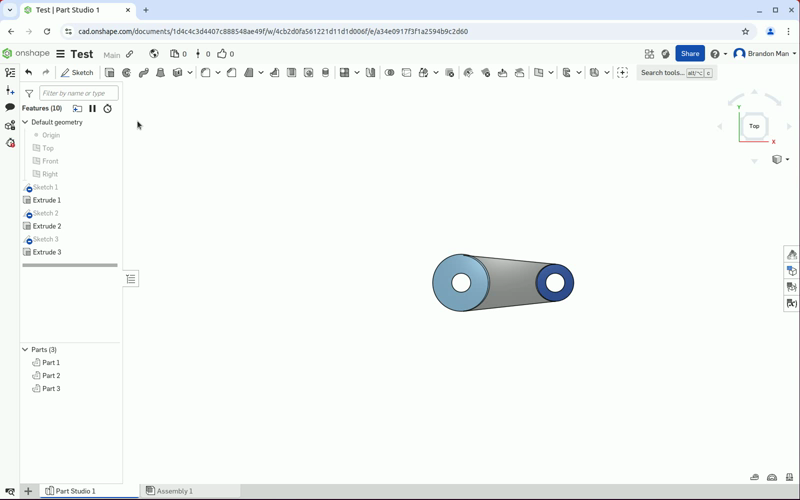
key(shift+h)
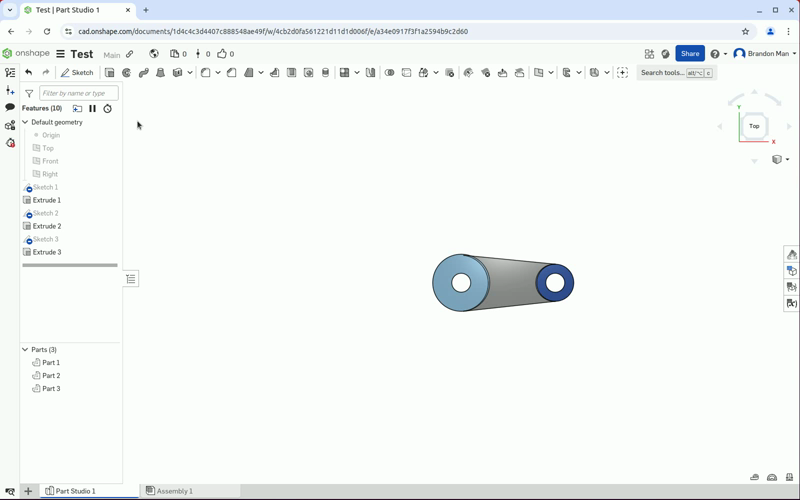
key(shift+h)
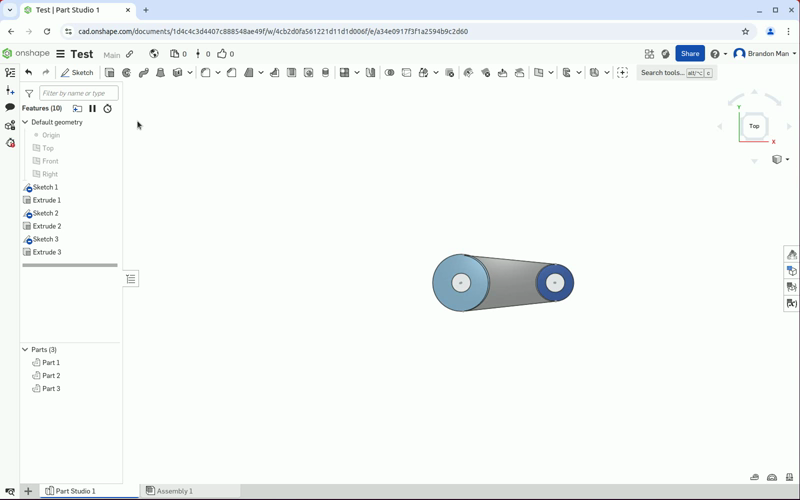
key(shift+7)
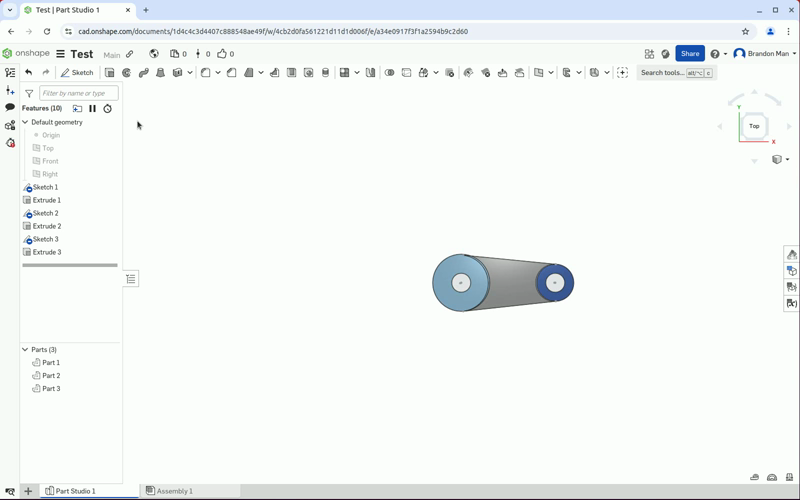
key(up, 3)
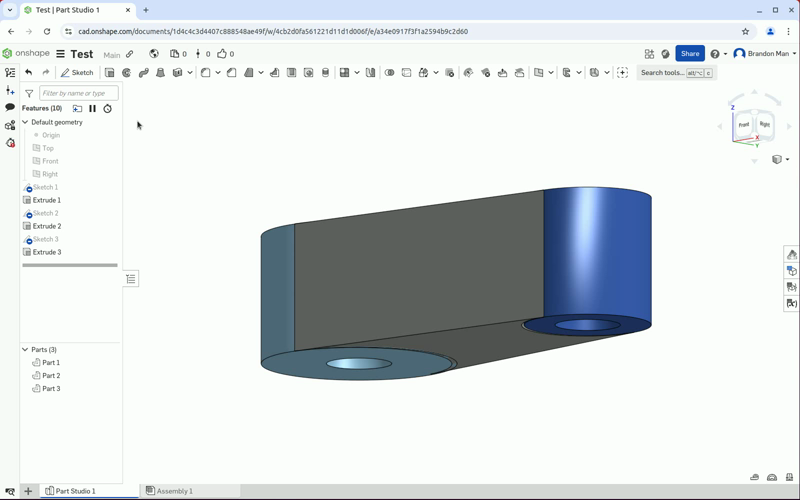
key(left, 3)
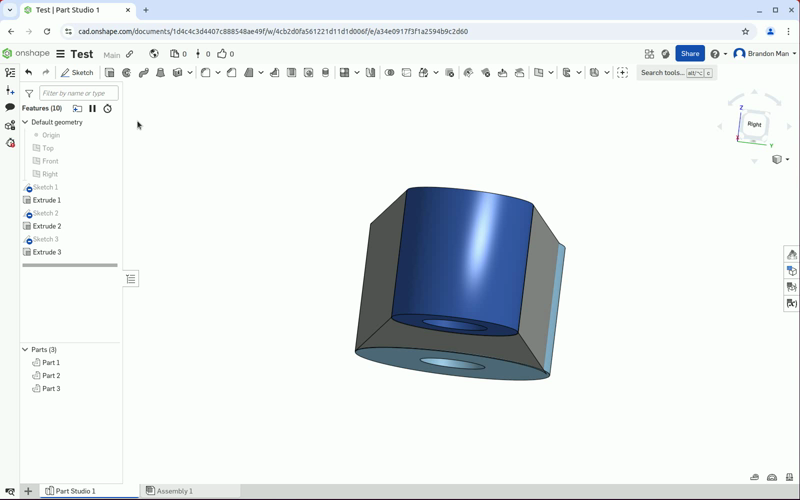
key(right, 3)
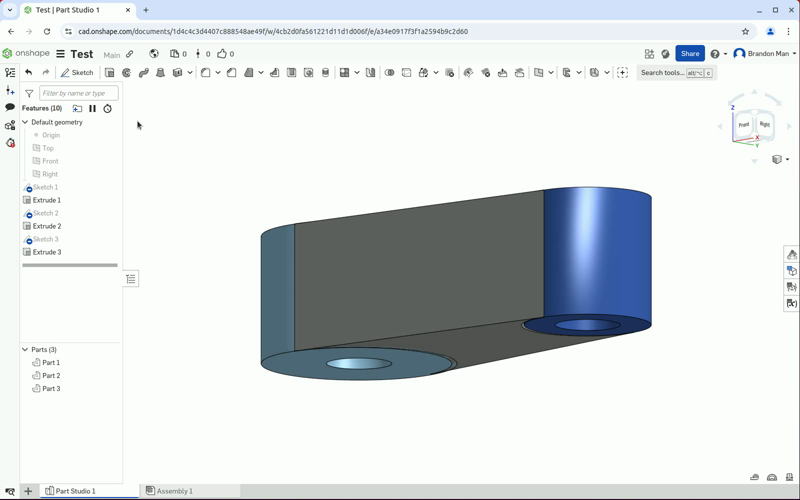
key(down, 3)
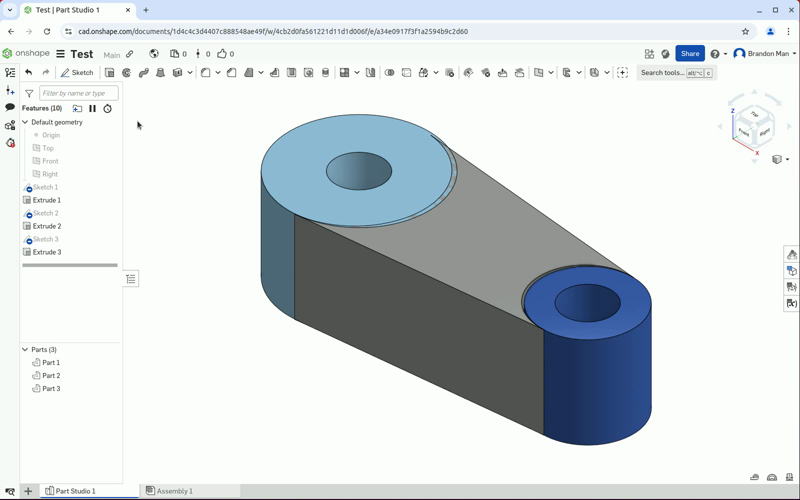
mouse_move(73, 189)
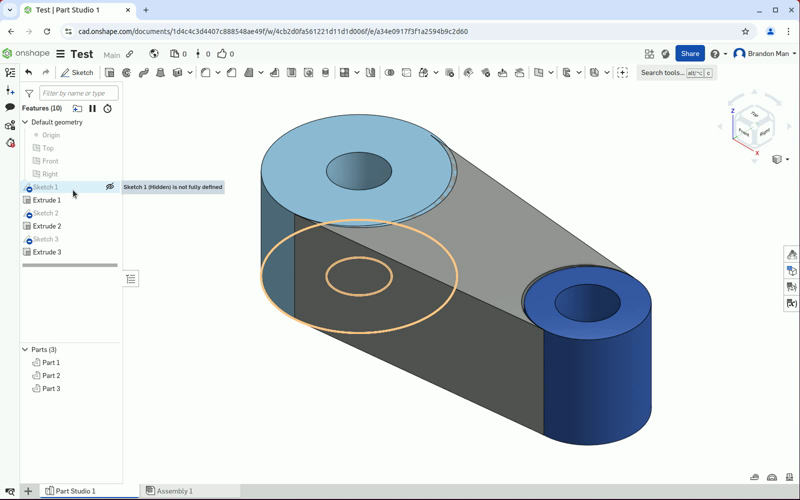
click(73, 189)